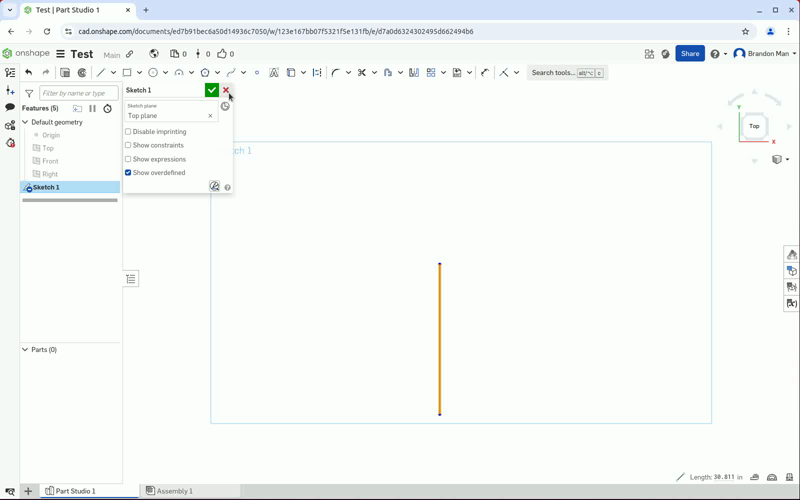
key(shift+h)
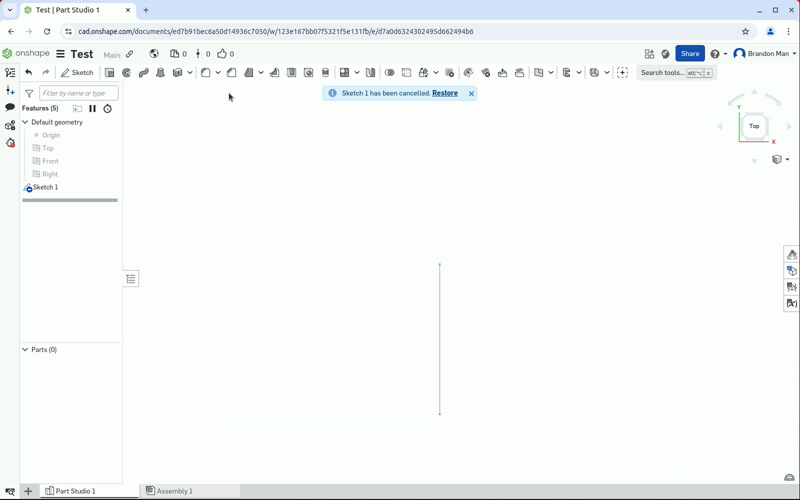
key(shift+s)
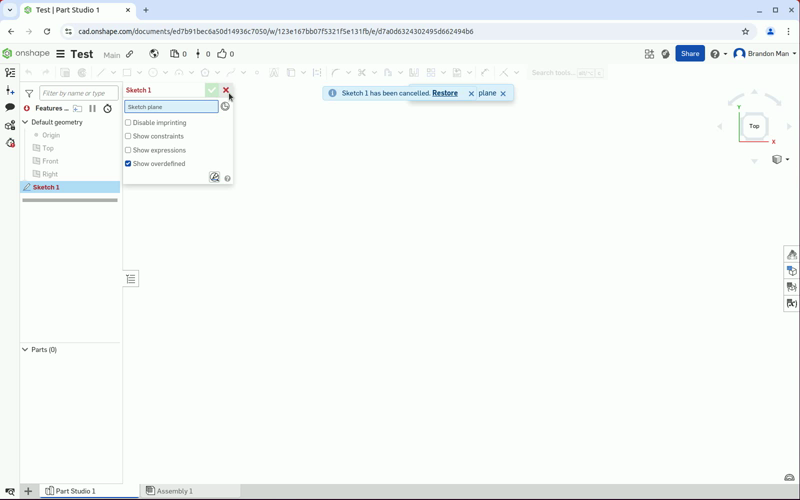
mouse_move(73, 150)
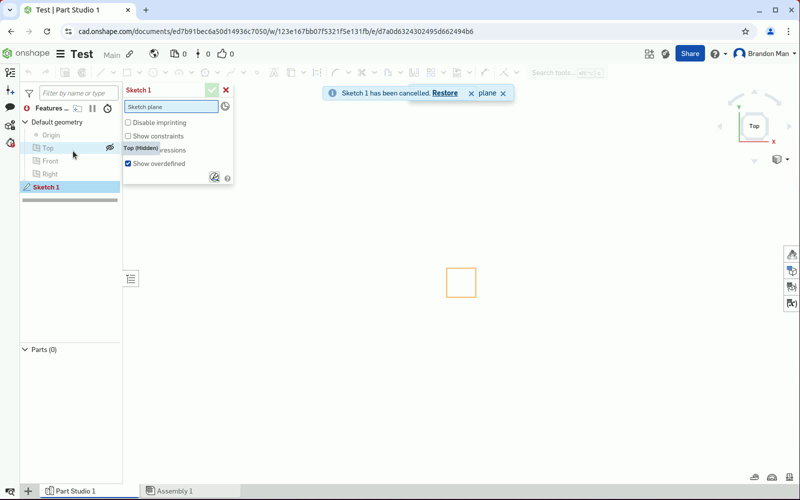
click(73, 150)
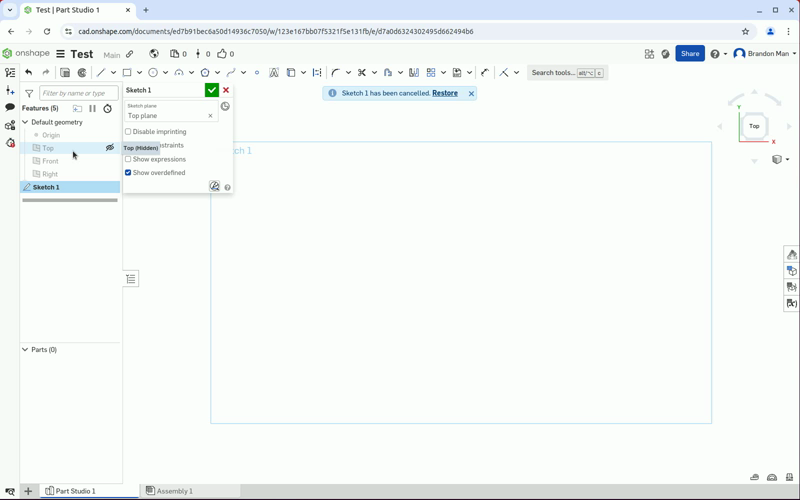
mouse_move(73, 352)
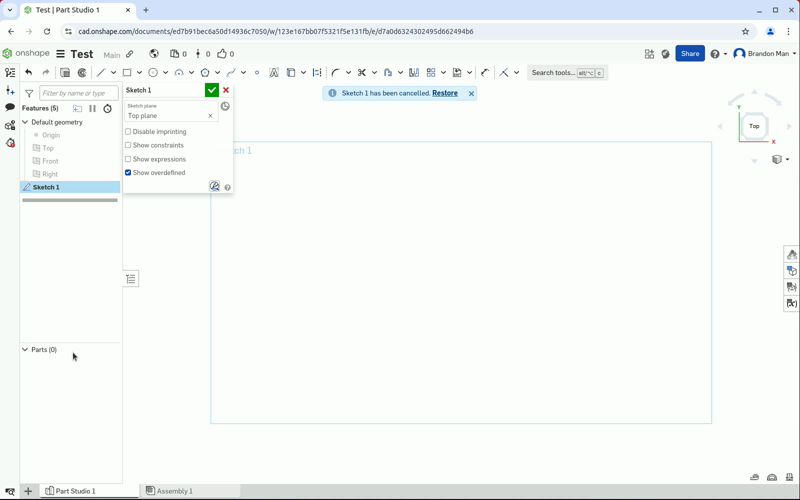
key(y)
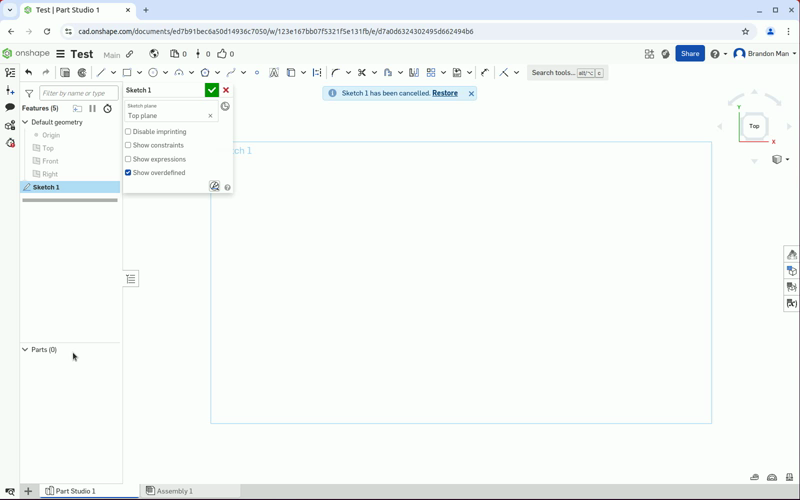
key(c)
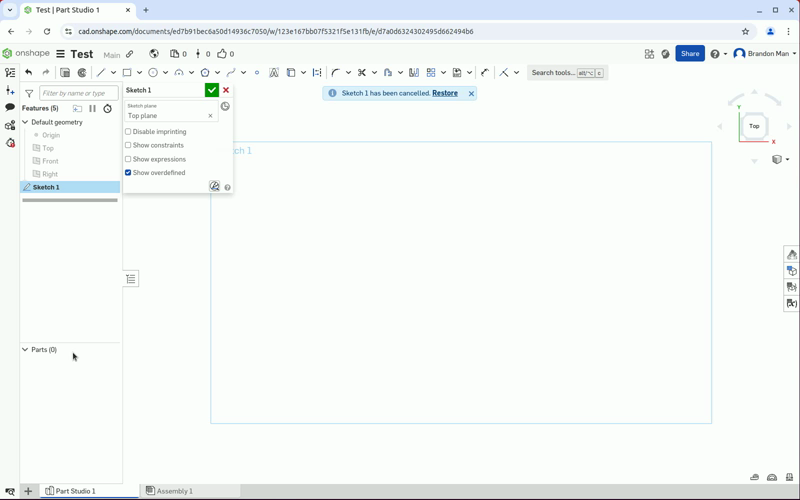
key_down(shift)
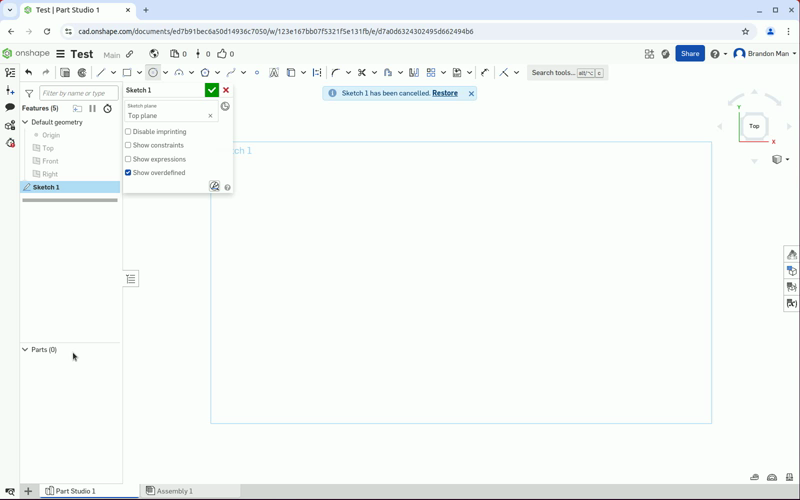
mouse_move(498, 282)
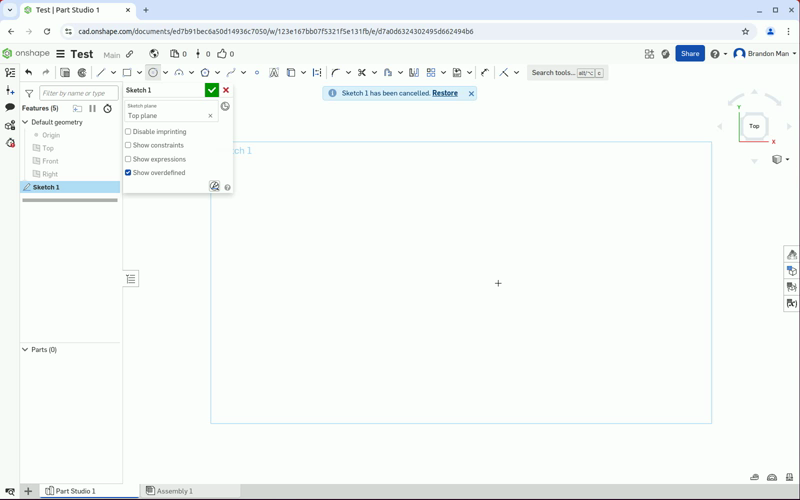
click(498, 282)
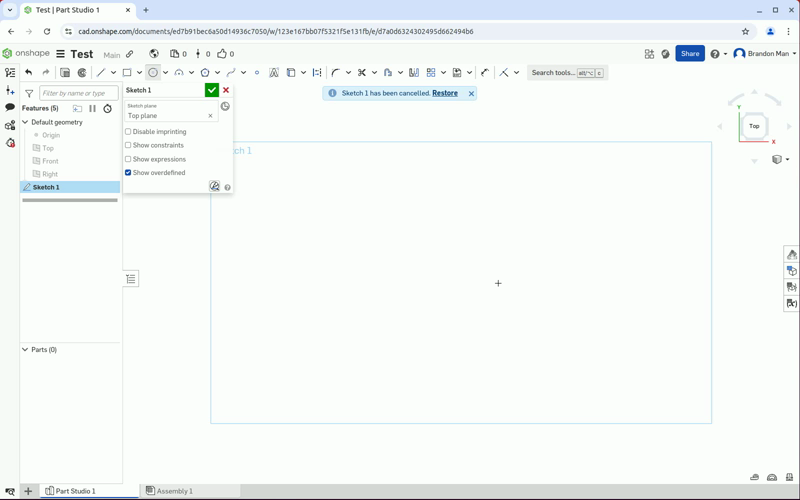
key_up(shift)
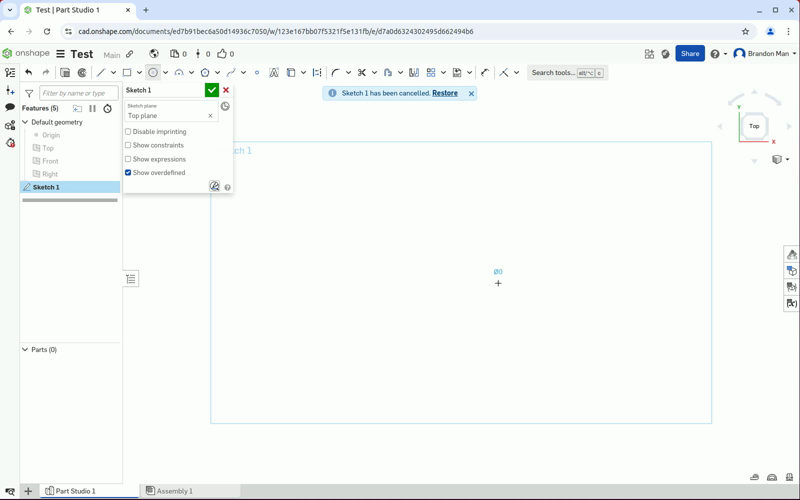
mouse_move(512, 282)
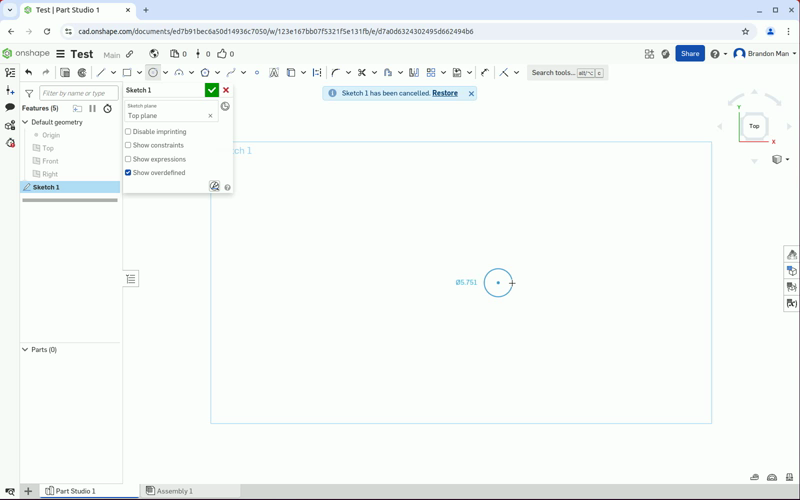
click(512, 282)
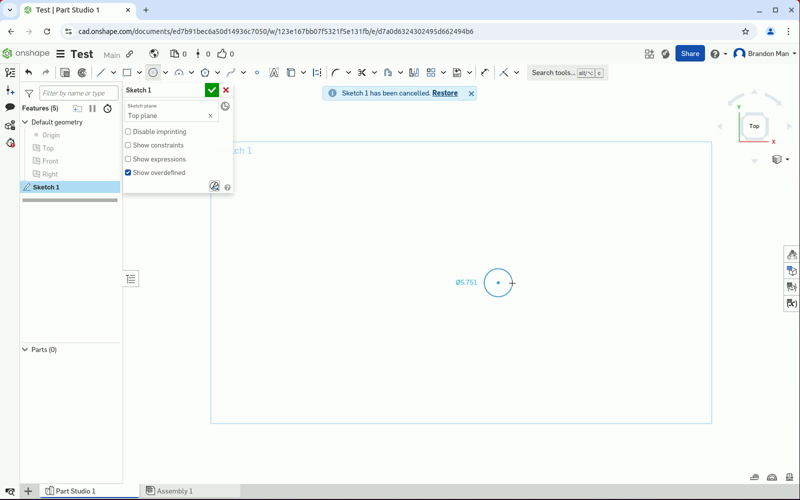
key(esc)
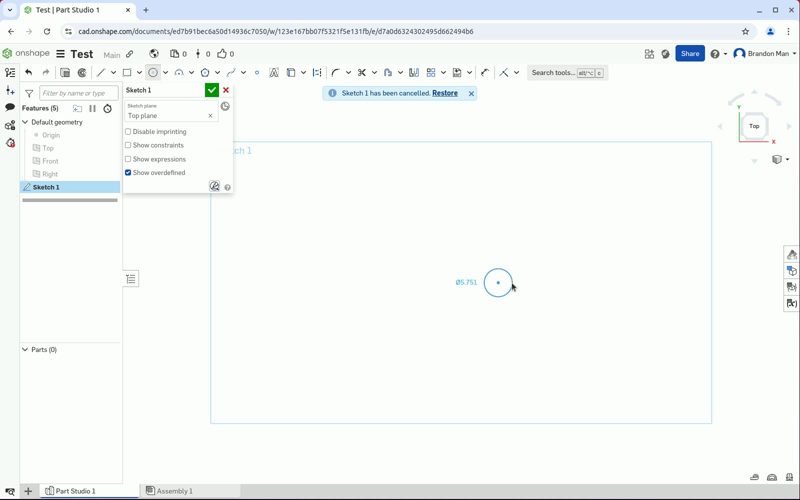
mouse_move(496, 273)
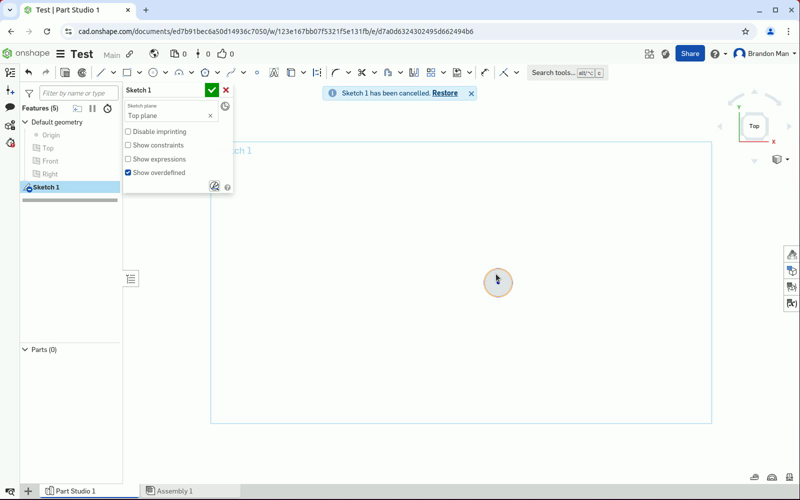
scroll(6)
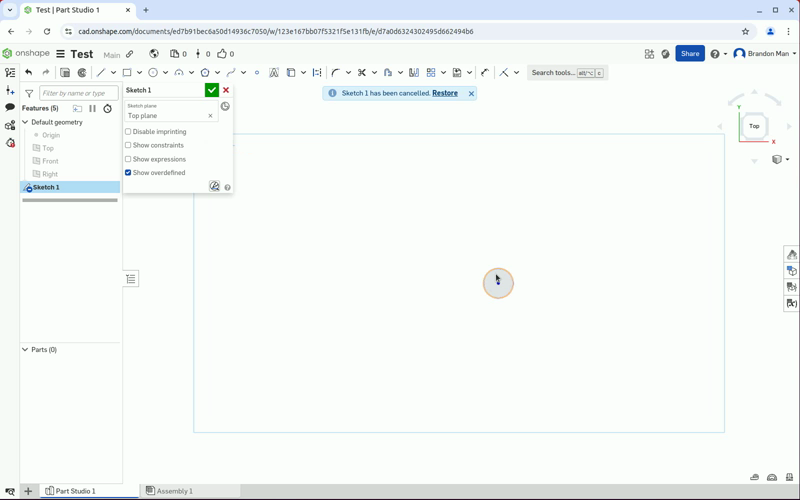
scroll(6)
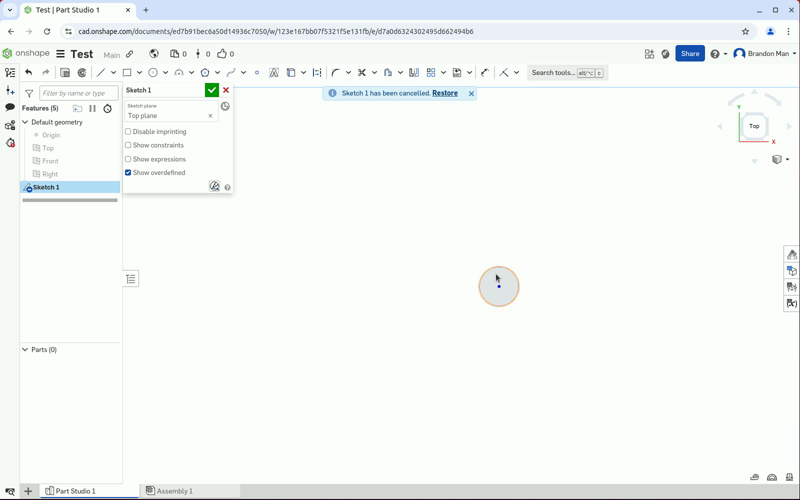
scroll(6)
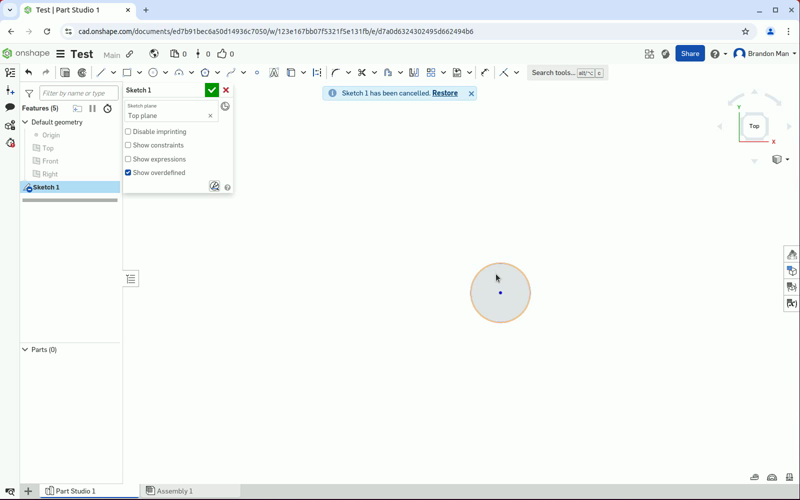
scroll(6)
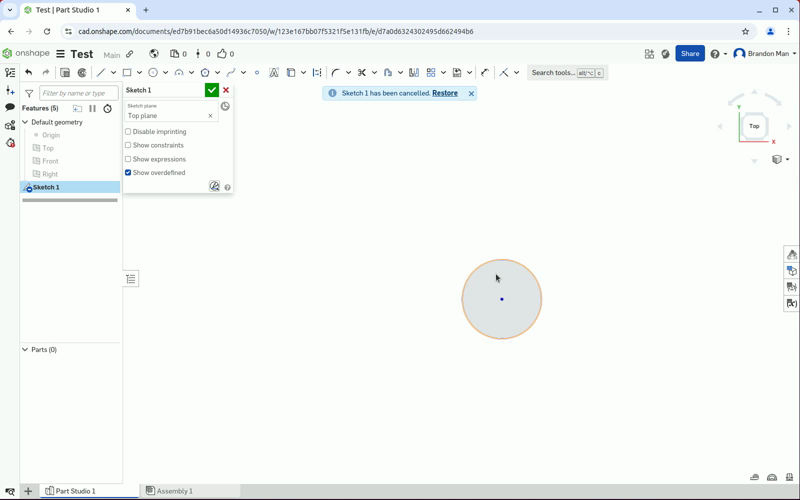
scroll(6)
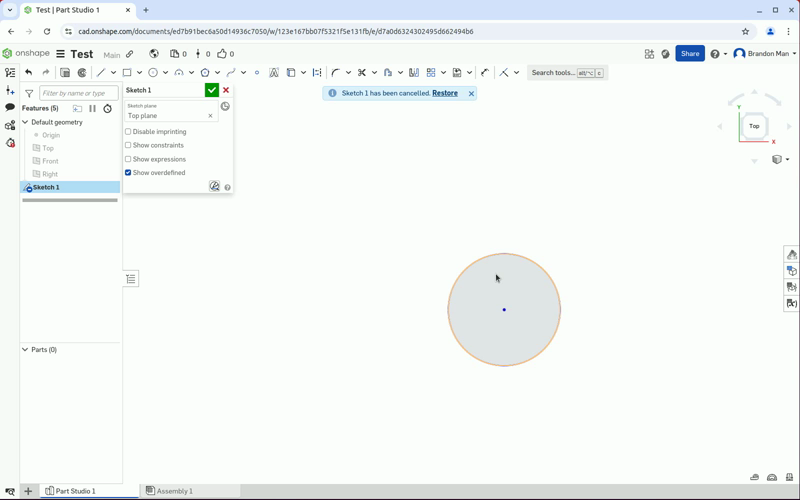
scroll(6)
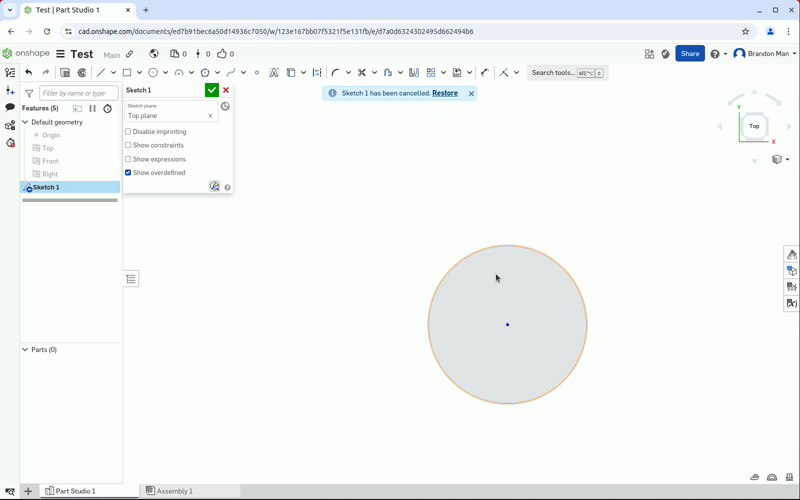
scroll(6)
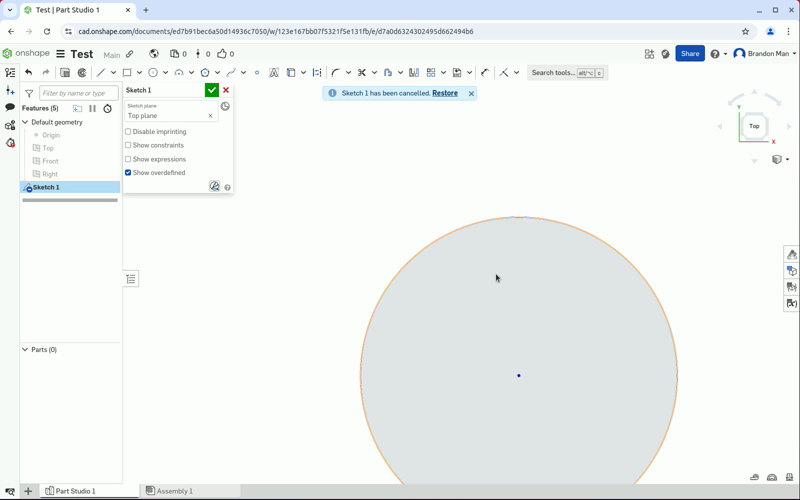
click(496, 273)
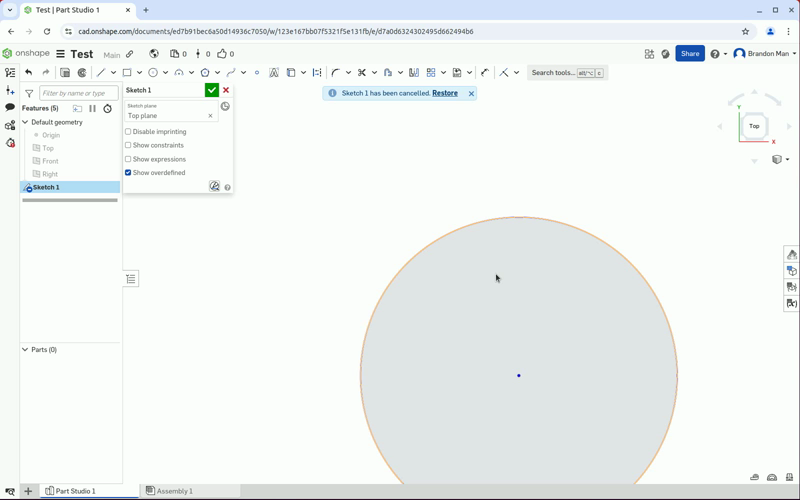
scroll(-6)
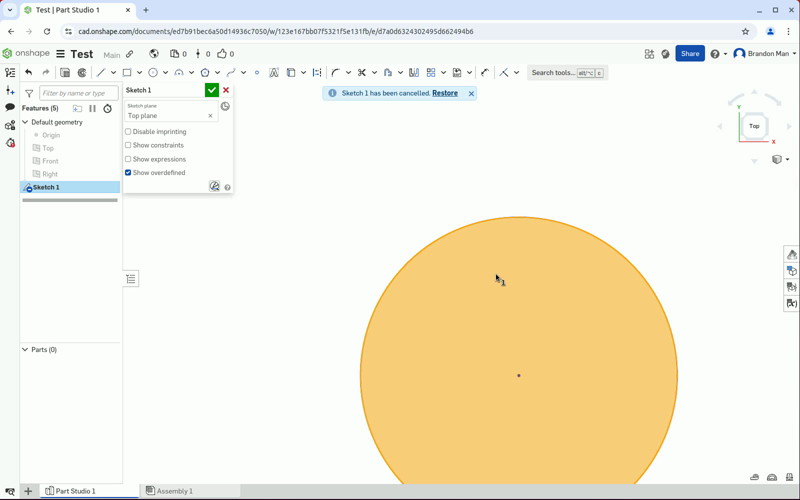
scroll(-6)
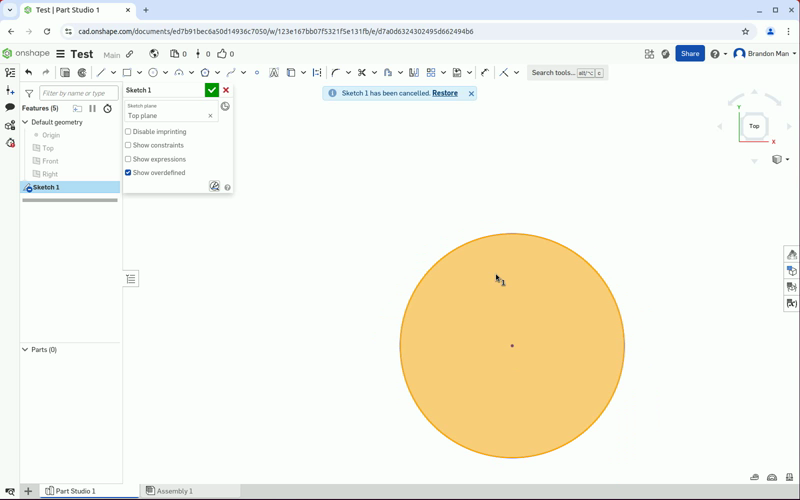
scroll(-6)
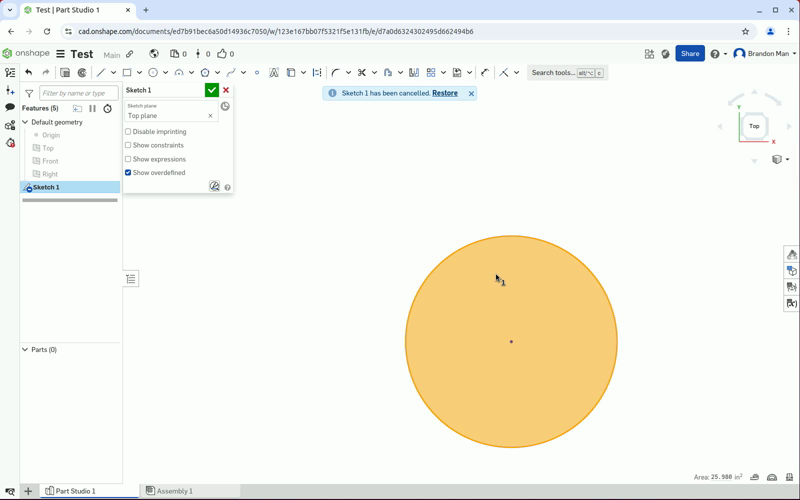
scroll(-6)
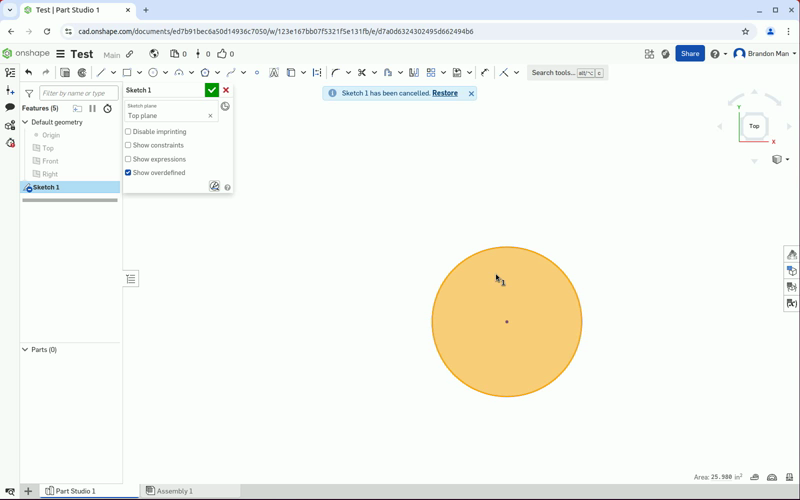
scroll(-6)
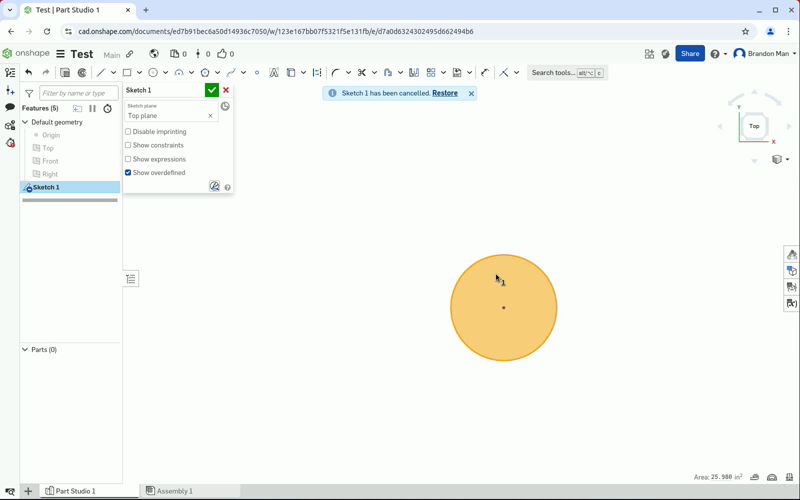
scroll(-6)
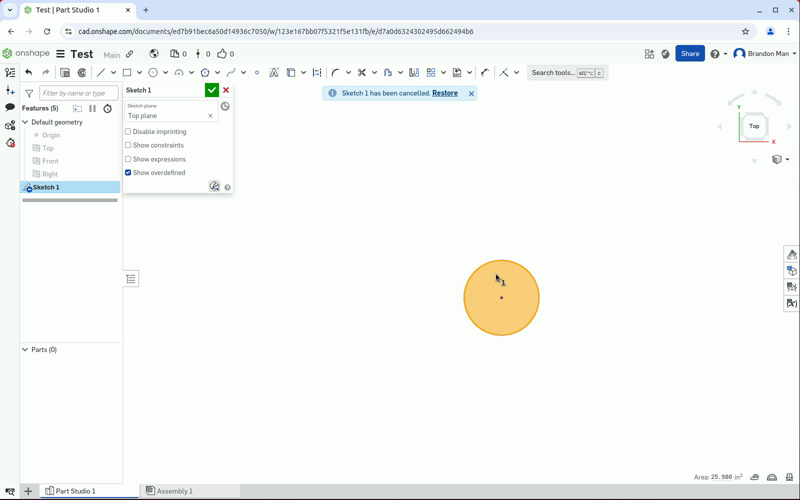
scroll(-6)
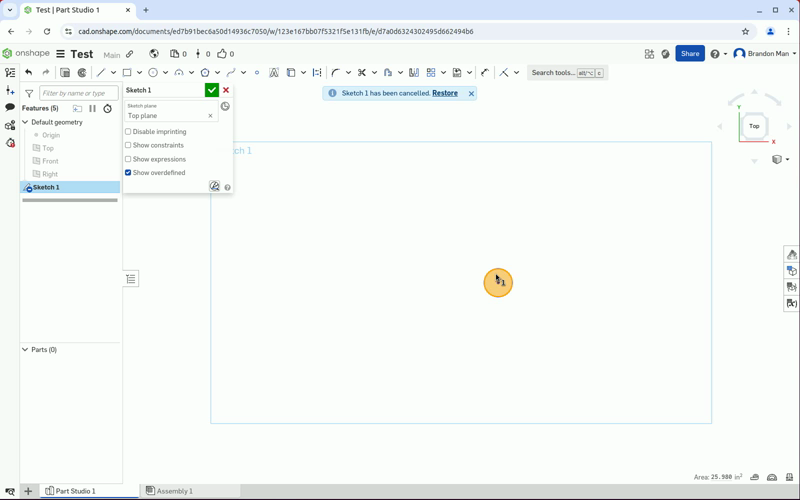
mouse_move(73, 352)
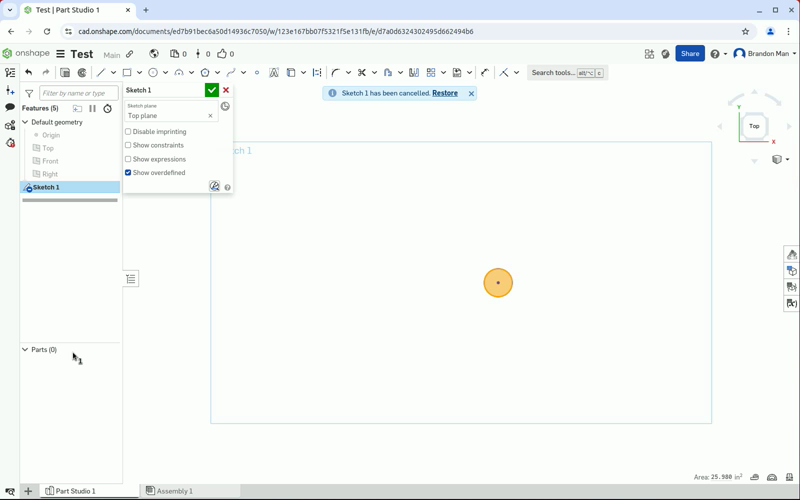
key(shift+y)
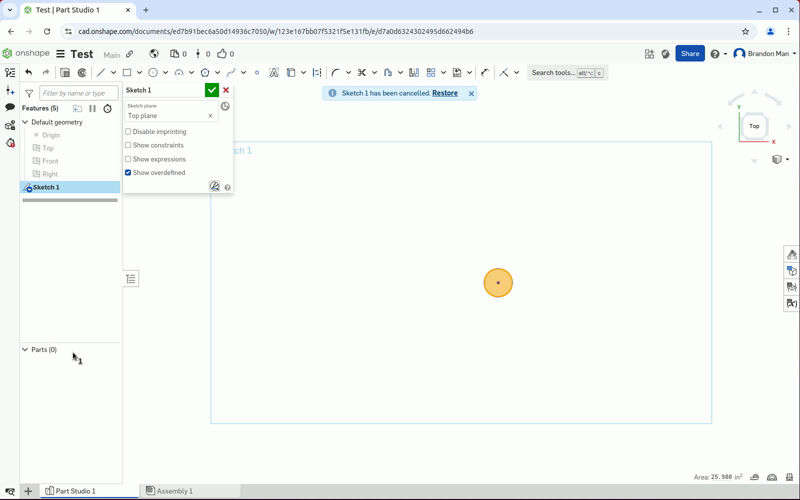
key(shift+e)
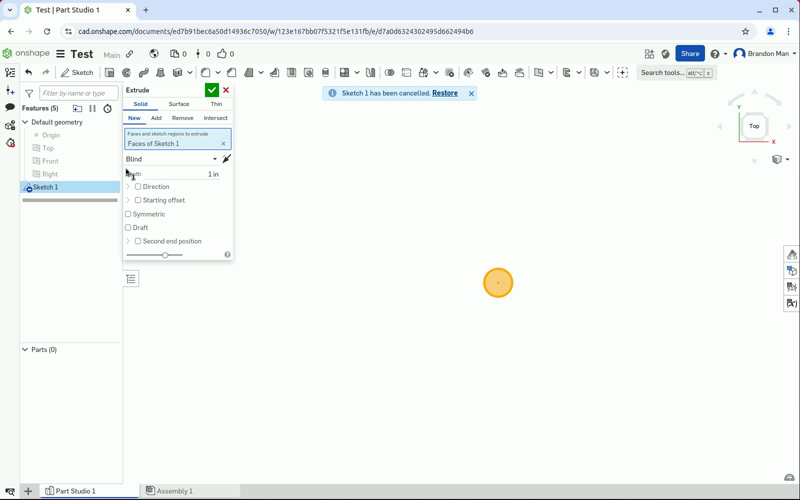
mouse_move(143, 106)
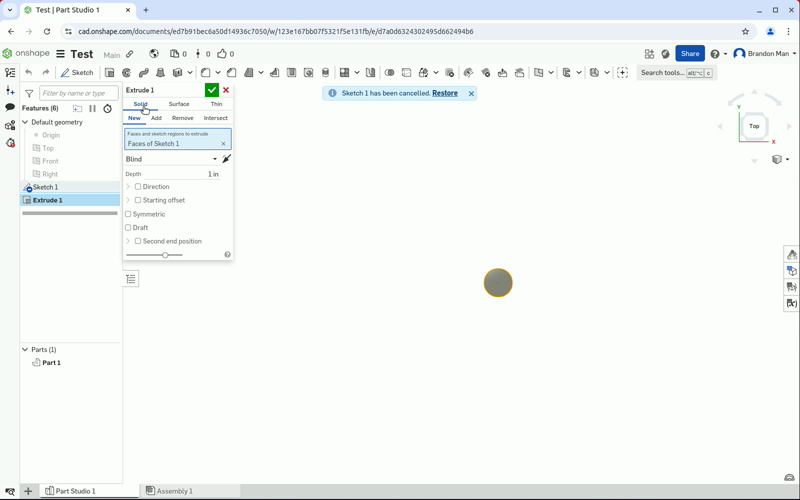
click(143, 106)
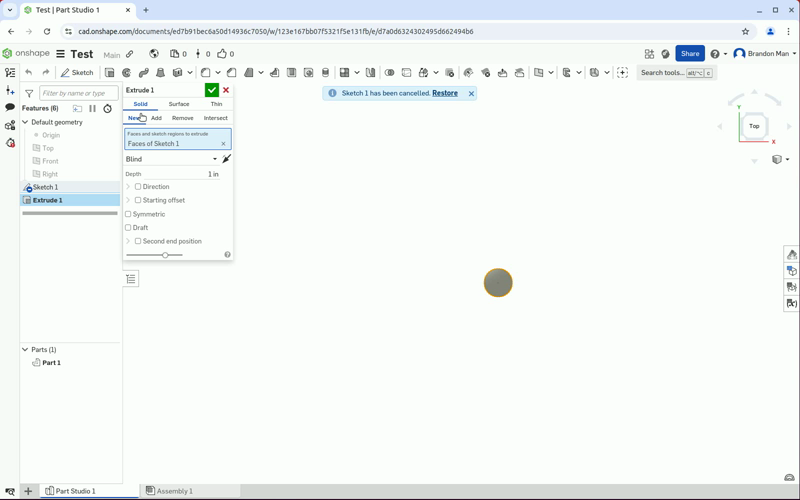
mouse_move(137, 120)
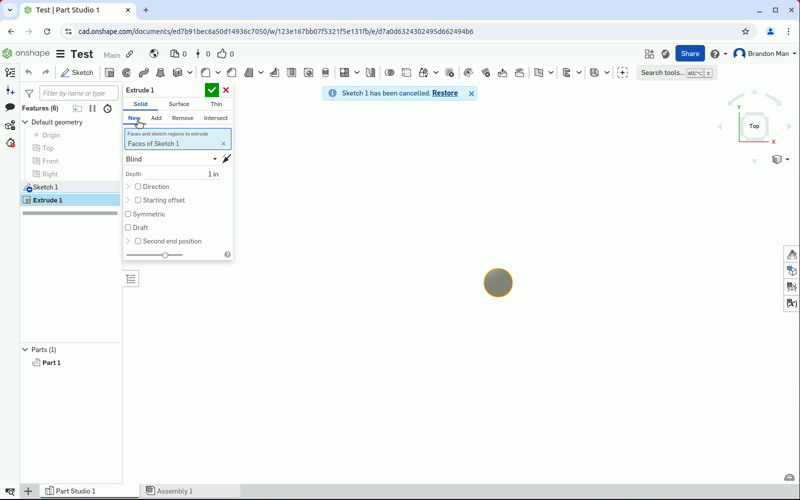
click(137, 120)
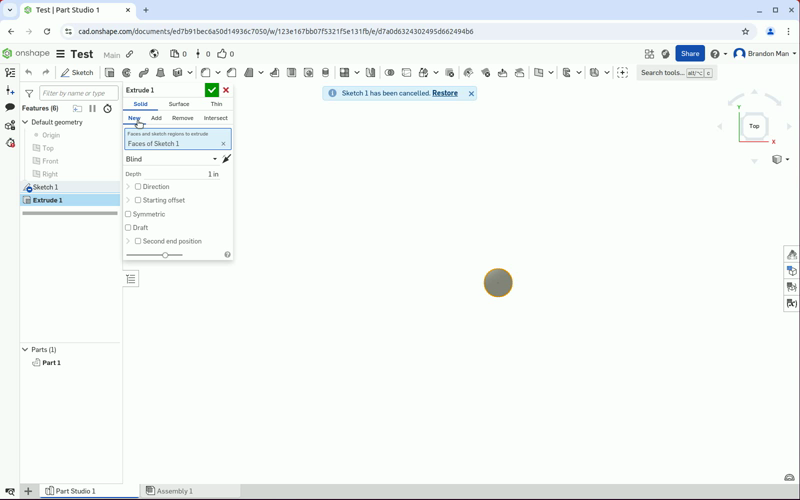
key(tab, 4)
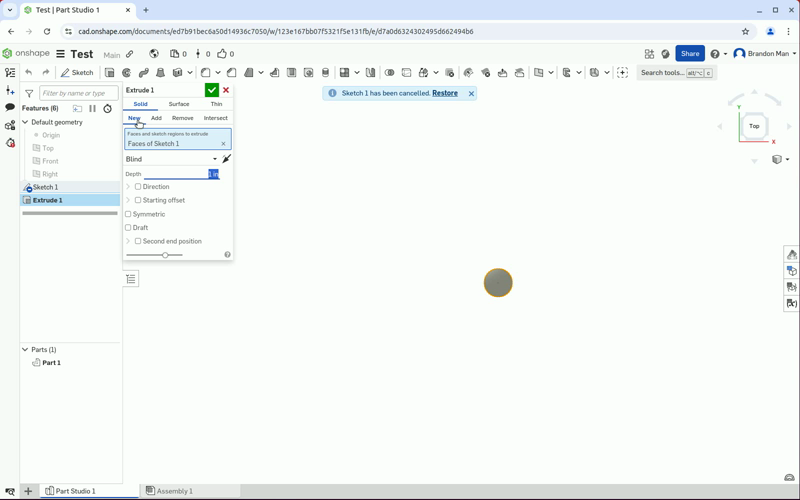
text(2.648)
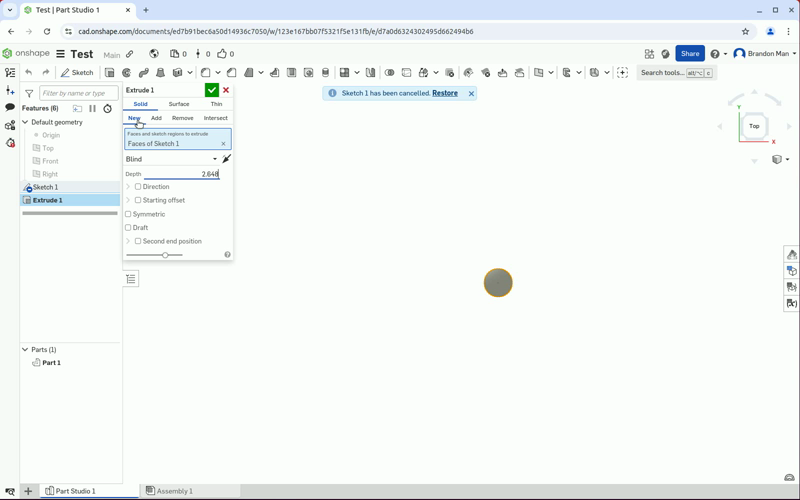
key(enter)
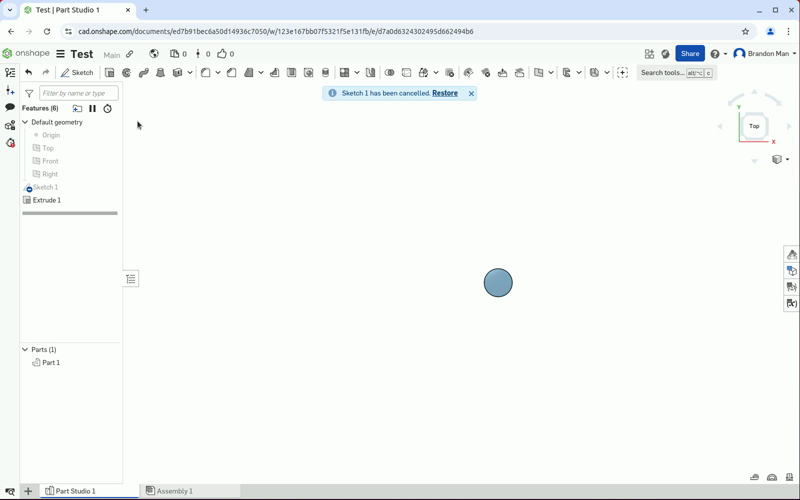
key(shift+h)
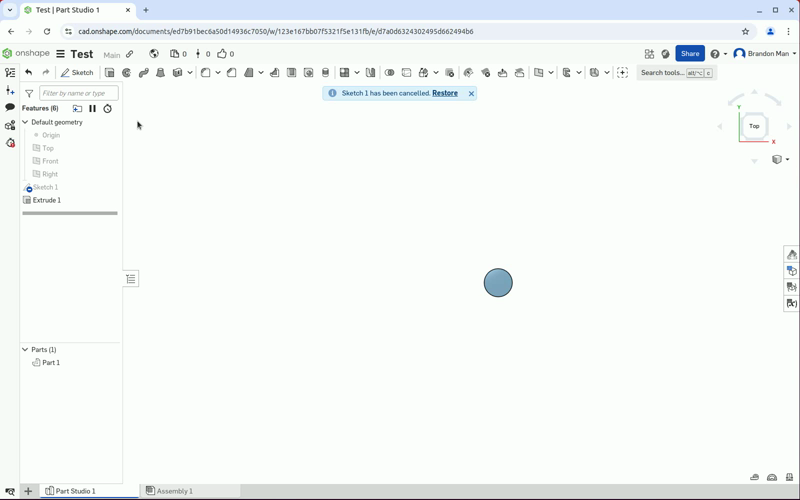
key(shift+h)
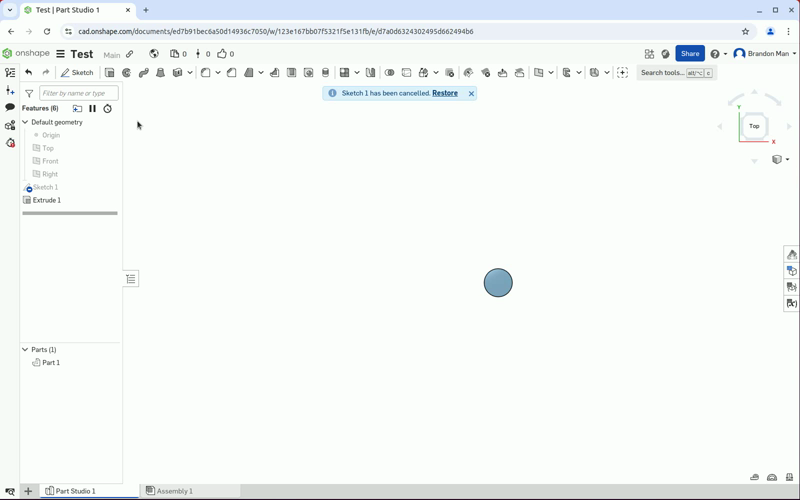
mouse_move(73, 189)
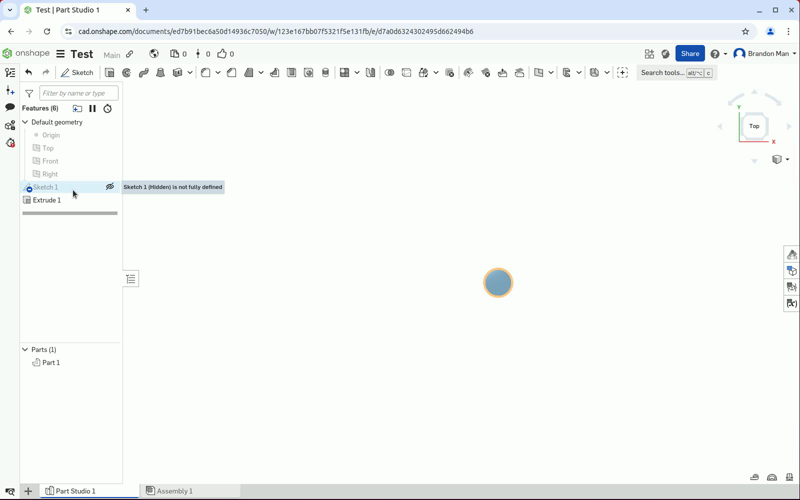
click(73, 189)
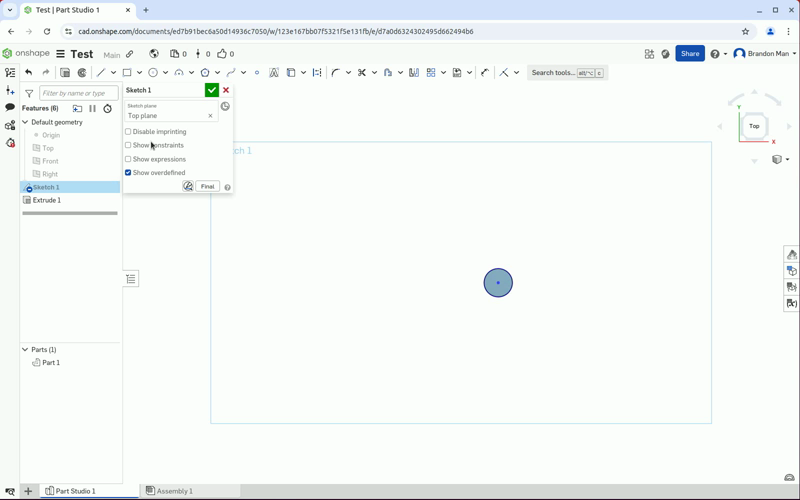
mouse_move(229, 92)
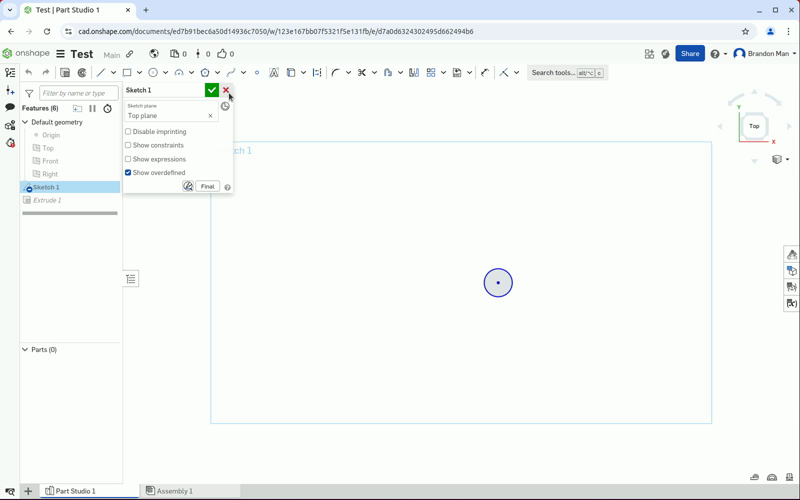
click(229, 92)
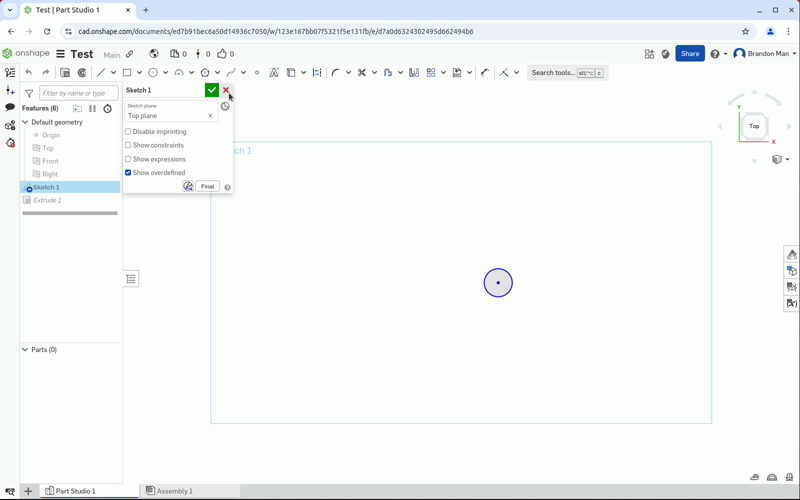
key(shift+s)
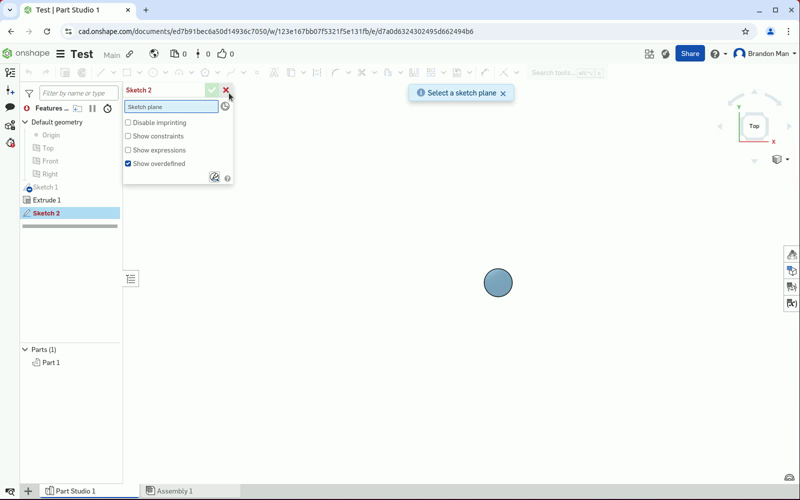
mouse_move(73, 150)
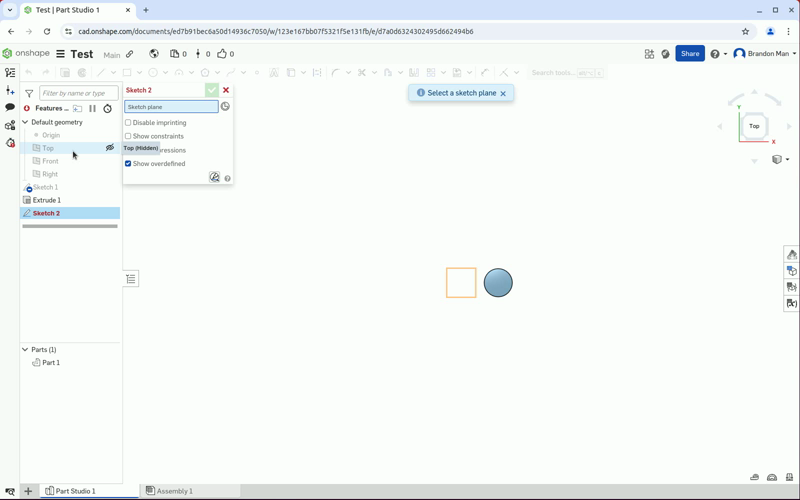
click(73, 150)
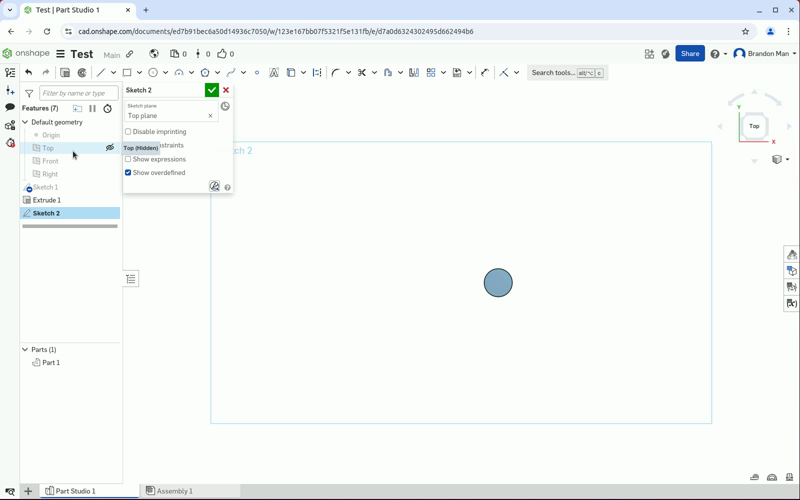
mouse_move(73, 352)
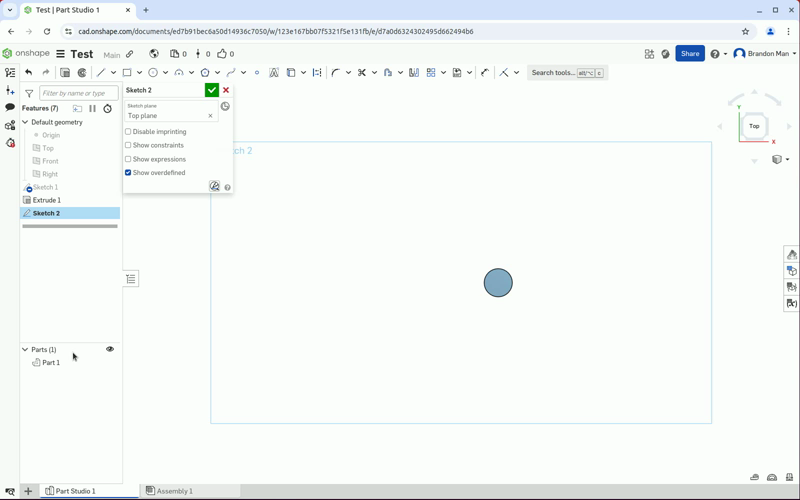
key(y)
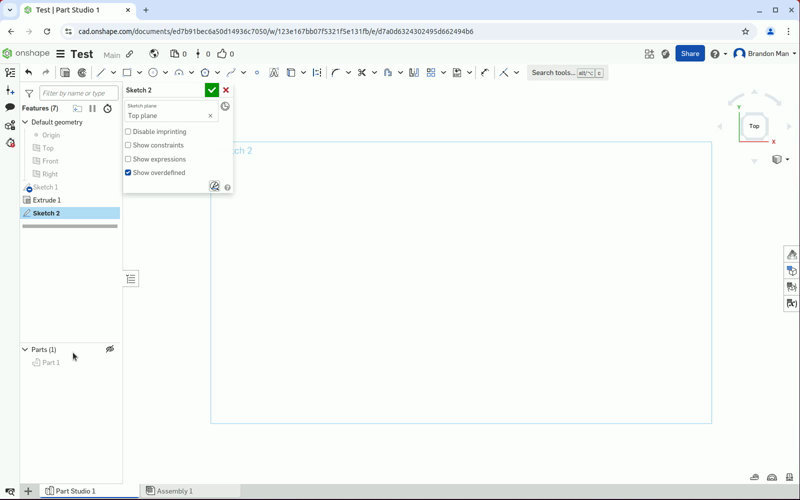
key(l)
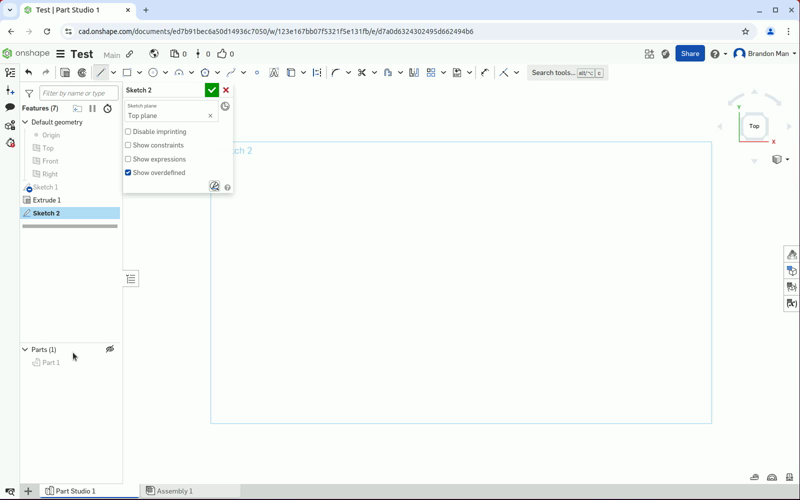
key_down(shift)
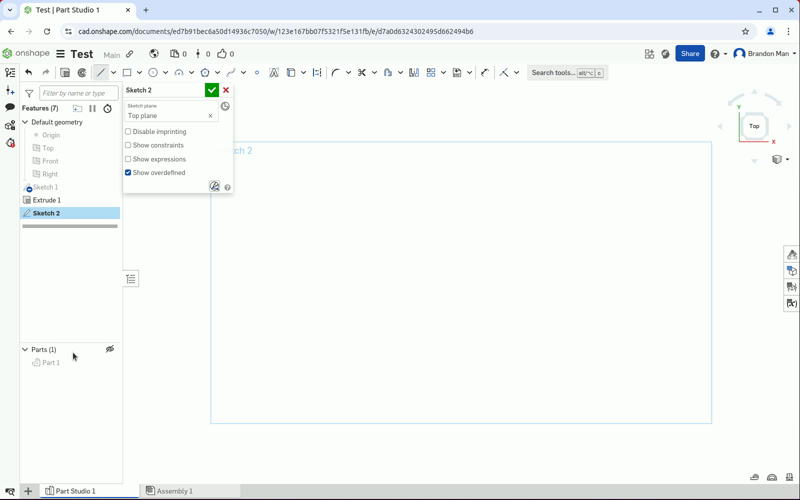
mouse_move(397, 321)
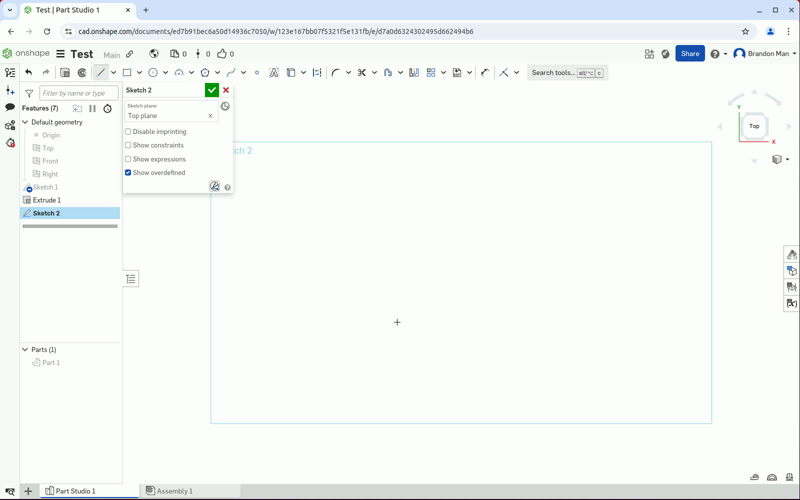
click(397, 321)
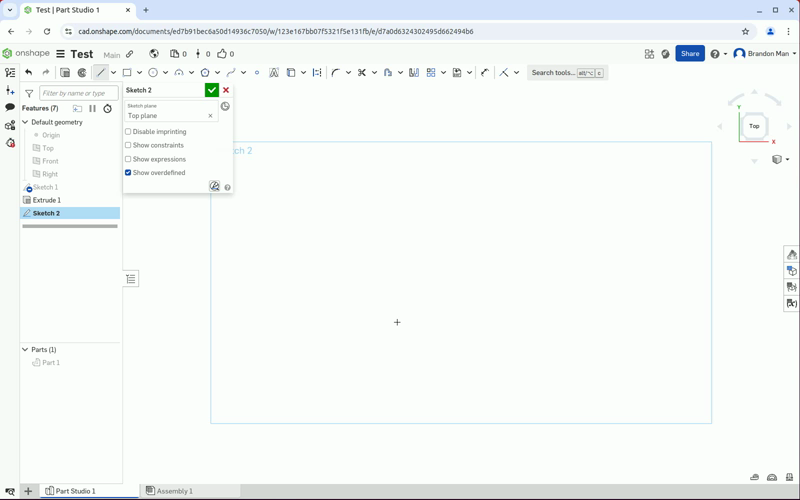
key_up(shift)
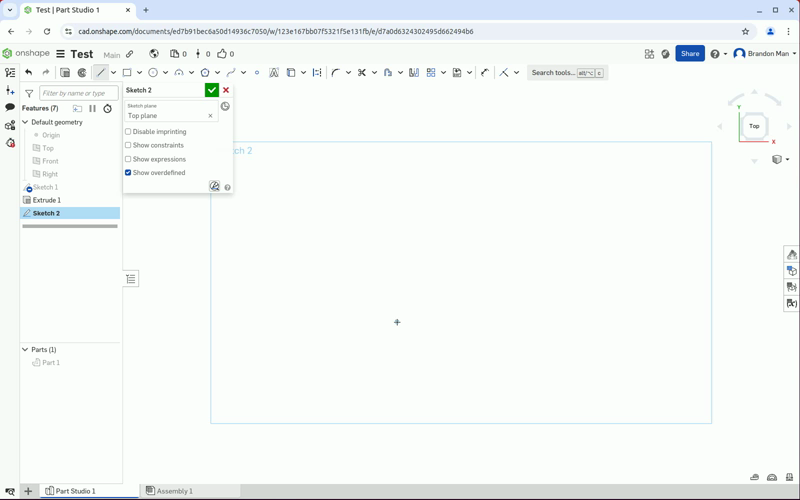
key_down(shift)
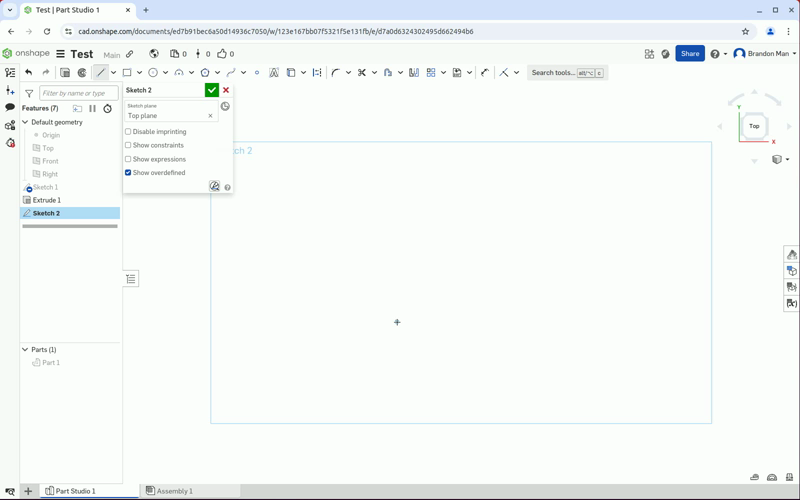
mouse_move(500, 295)
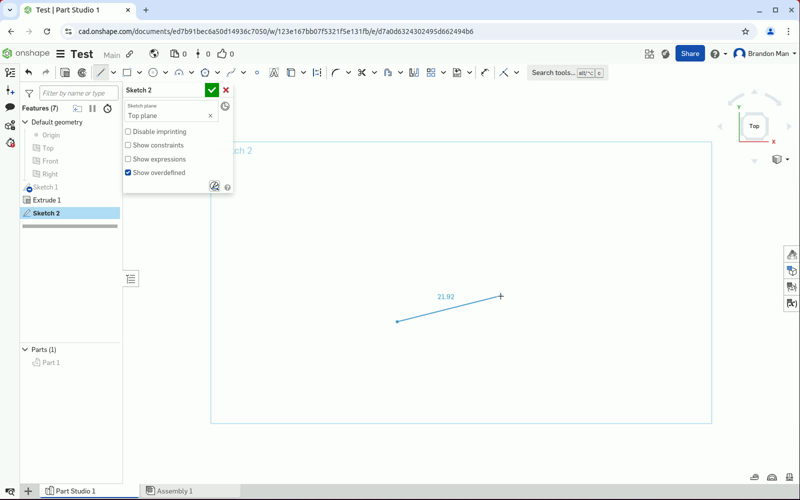
click(500, 295)
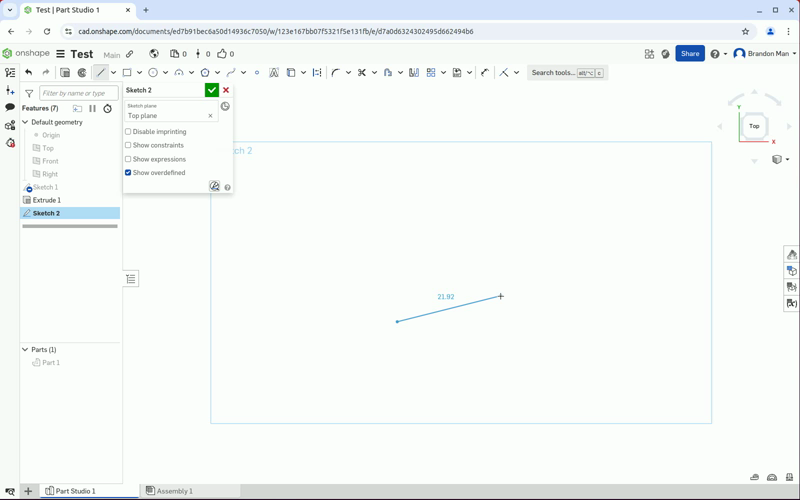
key_up(shift)
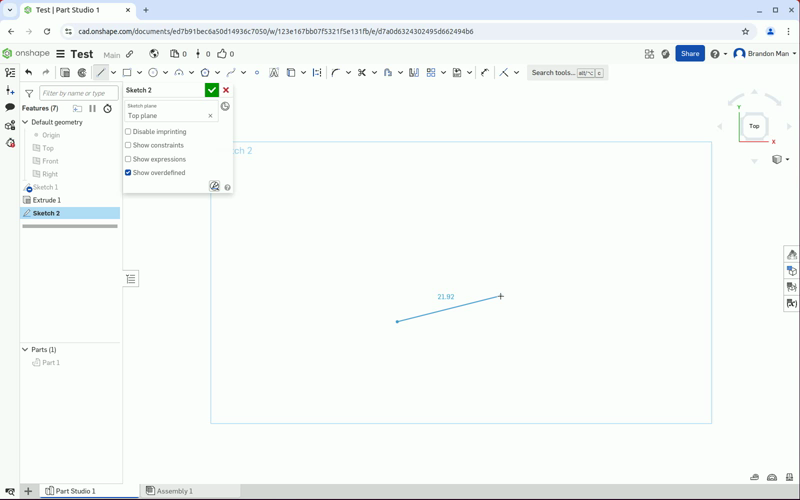
key(esc)
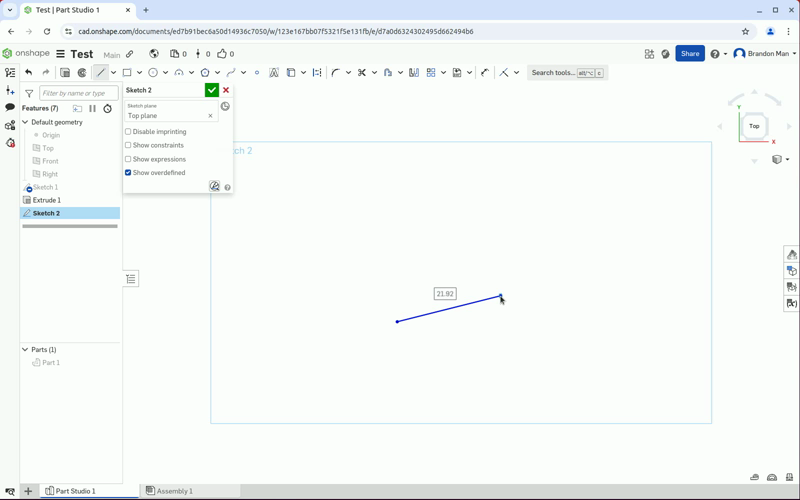
key(a)
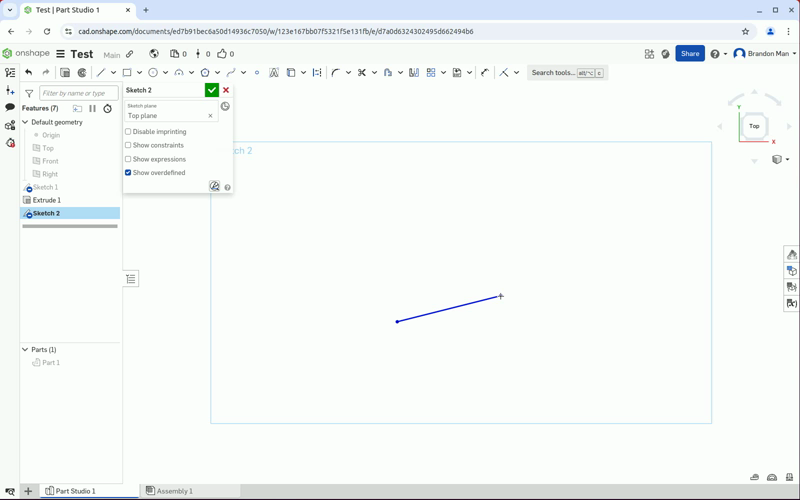
mouse_move(500, 295)
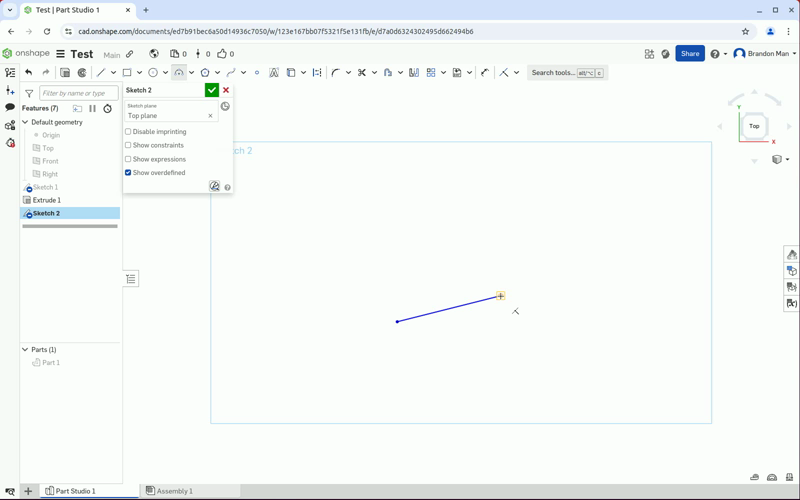
click(500, 295)
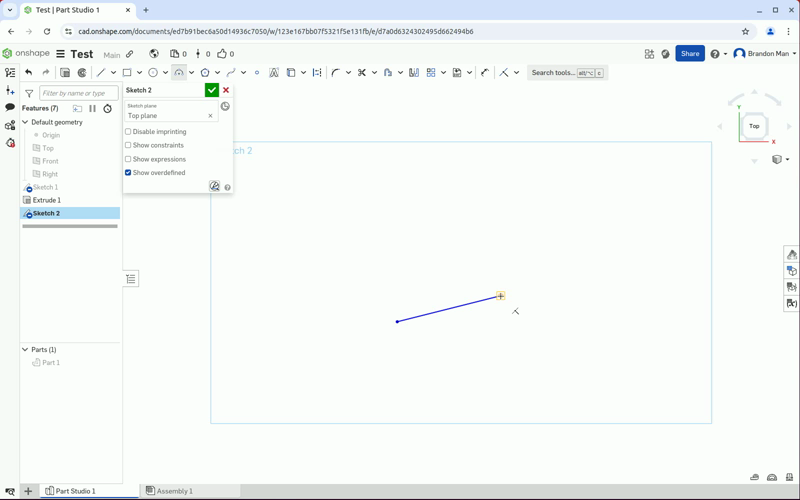
key_down(shift)
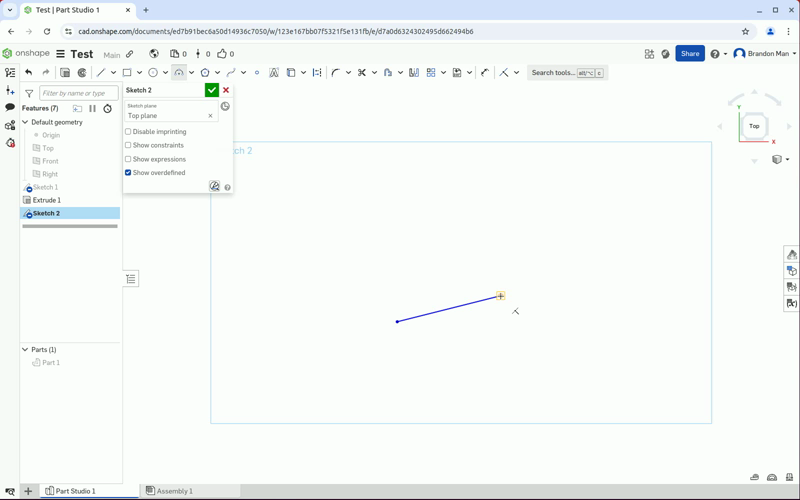
mouse_move(500, 269)
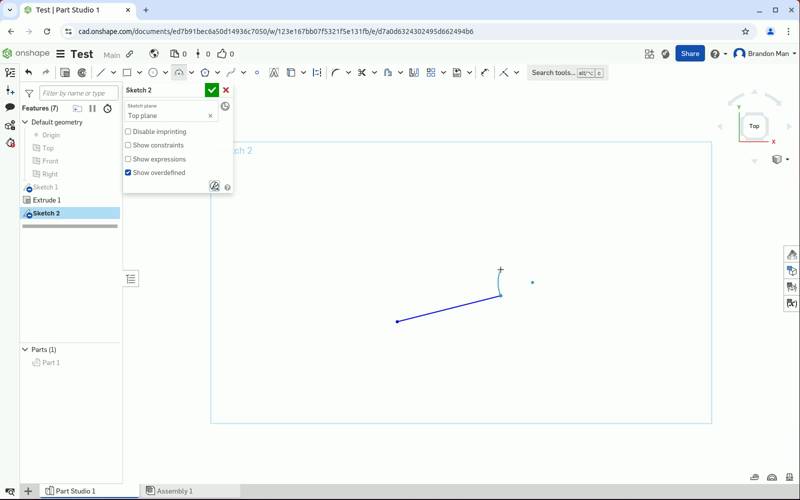
click(500, 269)
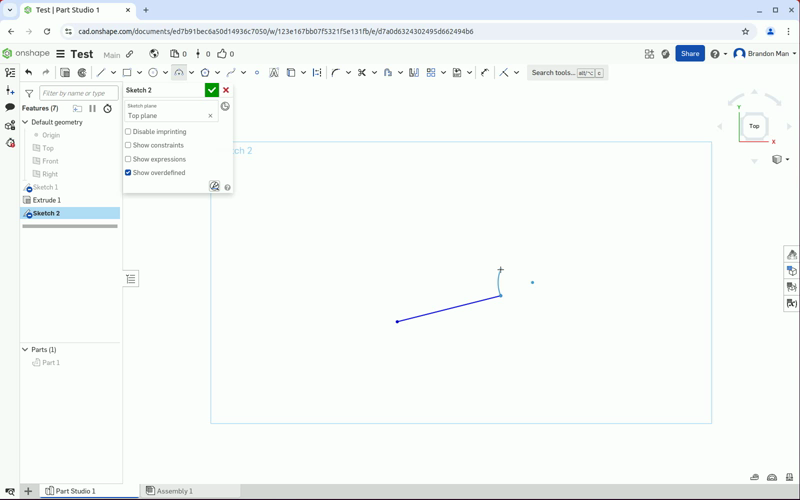
mouse_move(483, 282)
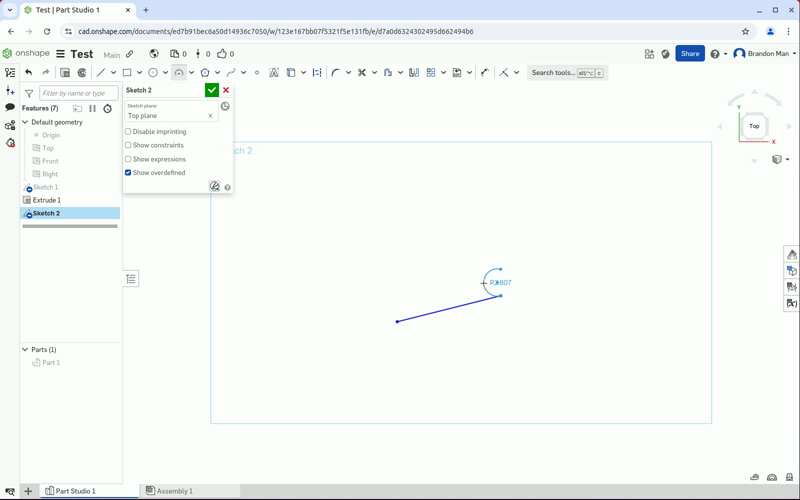
click(483, 282)
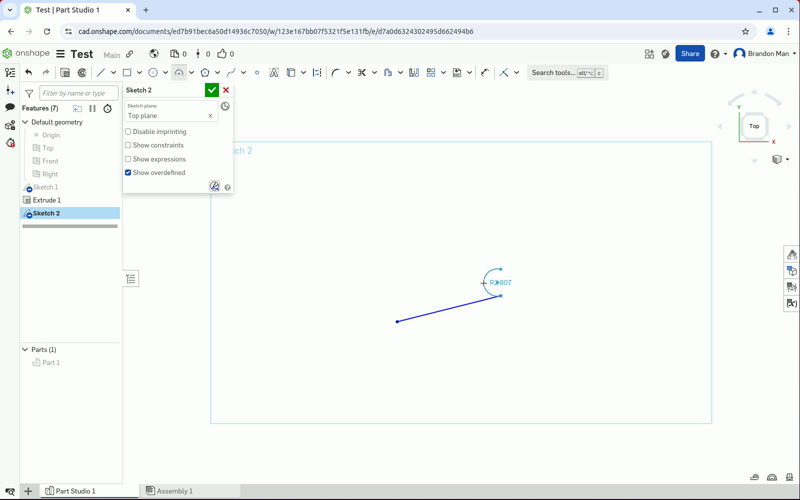
key_up(shift)
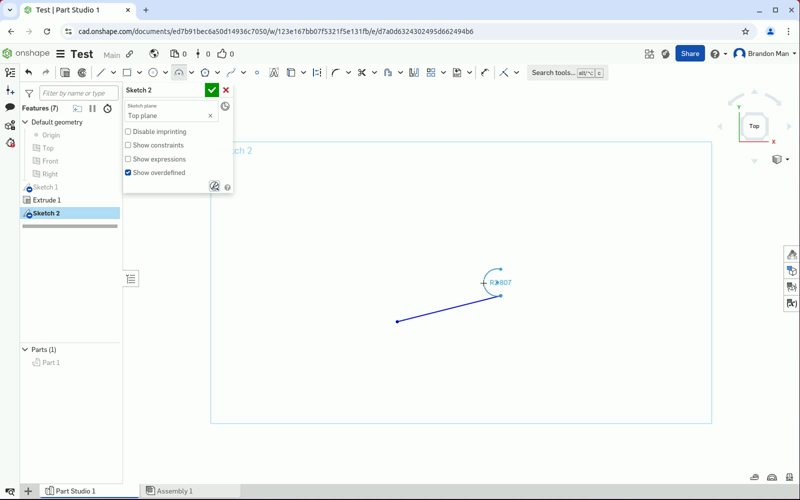
key(esc)
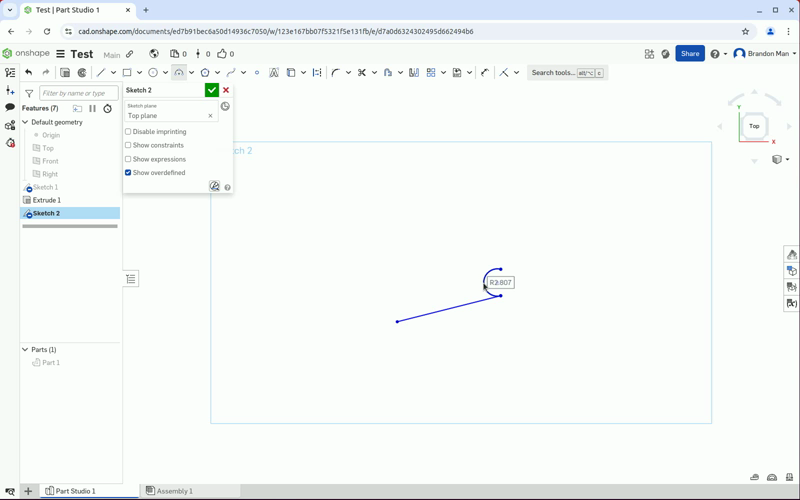
key(l)
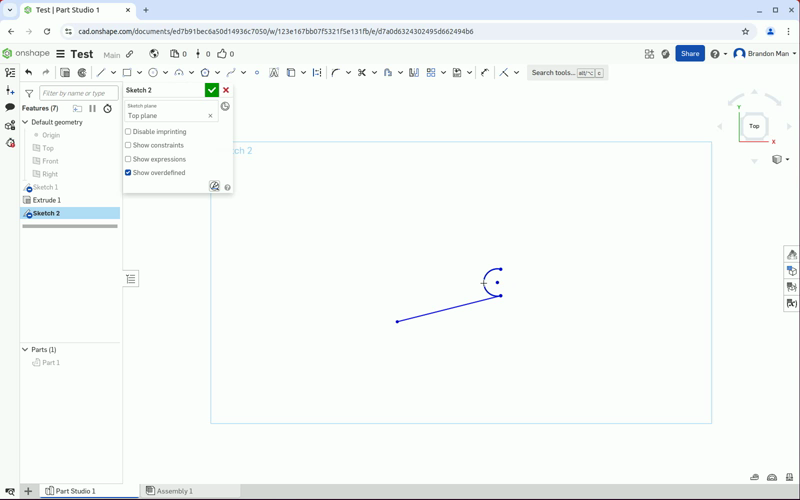
mouse_move(500, 269)
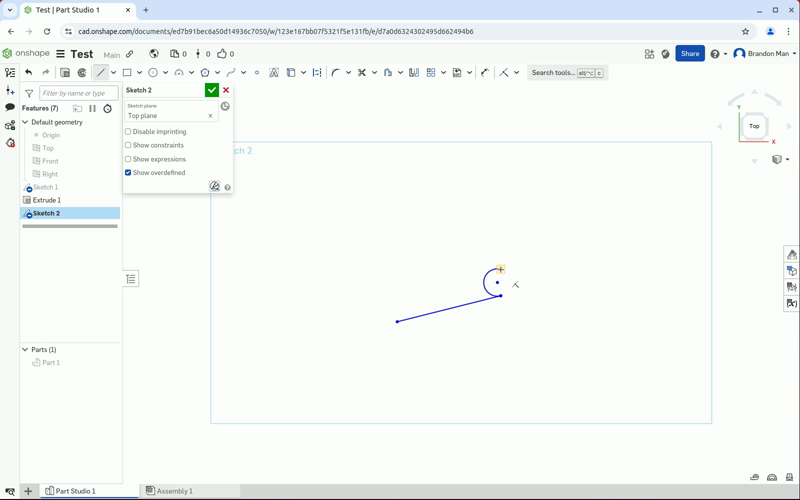
click(500, 269)
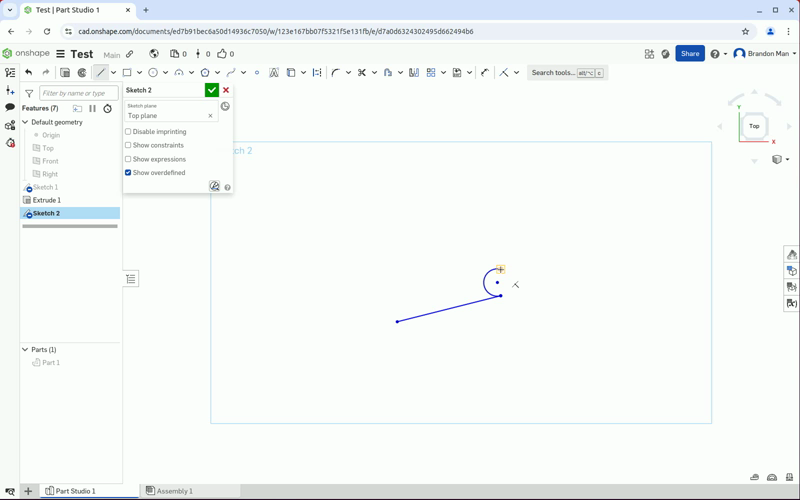
key_down(shift)
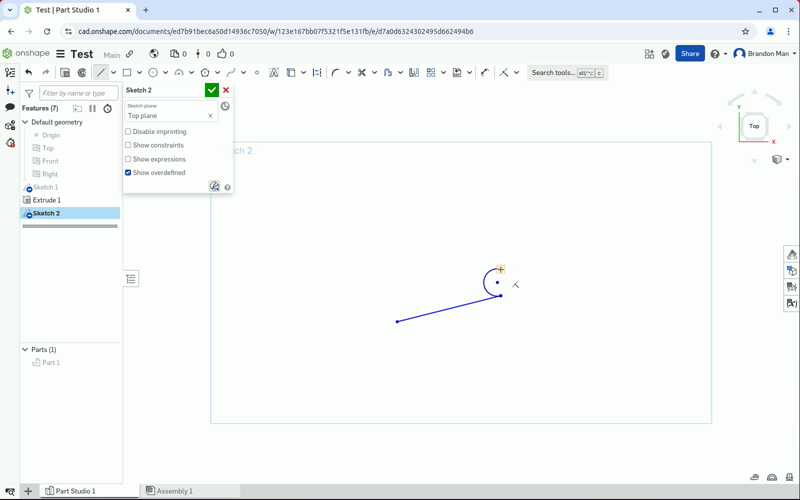
mouse_move(397, 244)
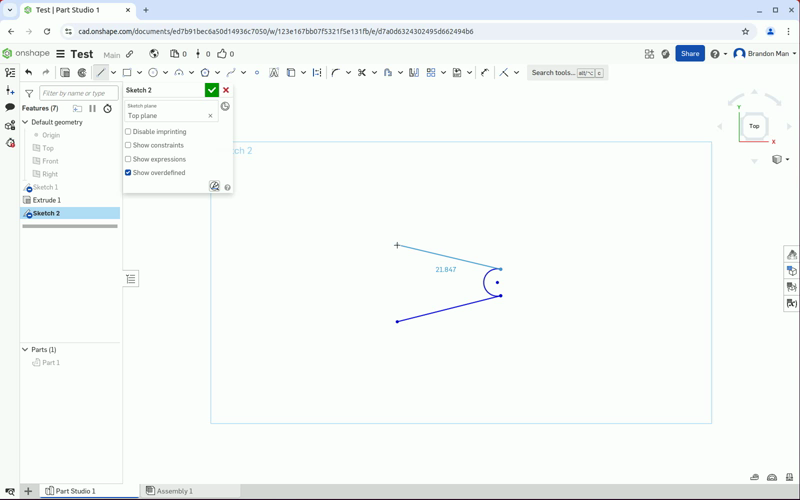
click(397, 244)
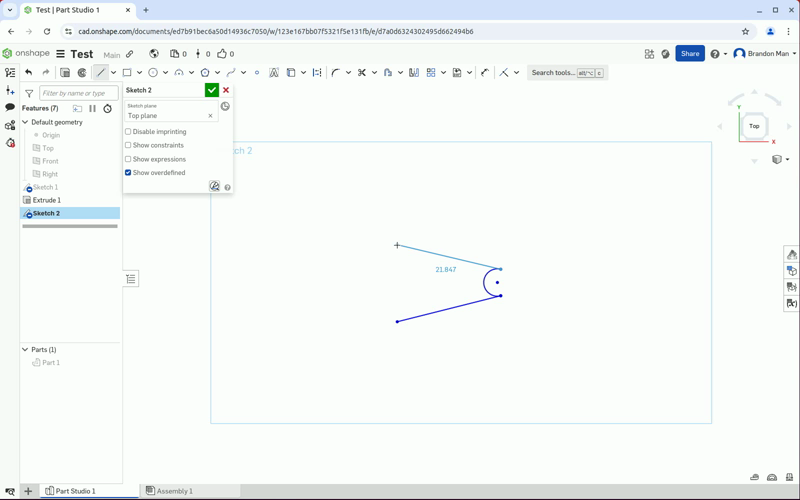
key_up(shift)
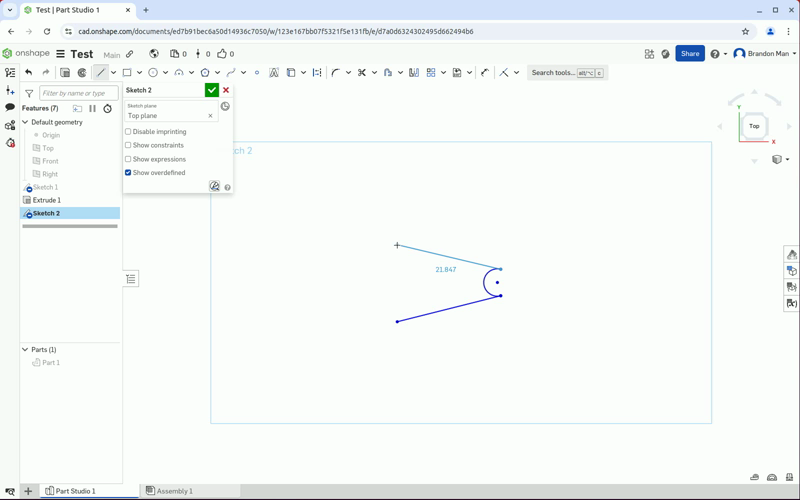
key(esc)
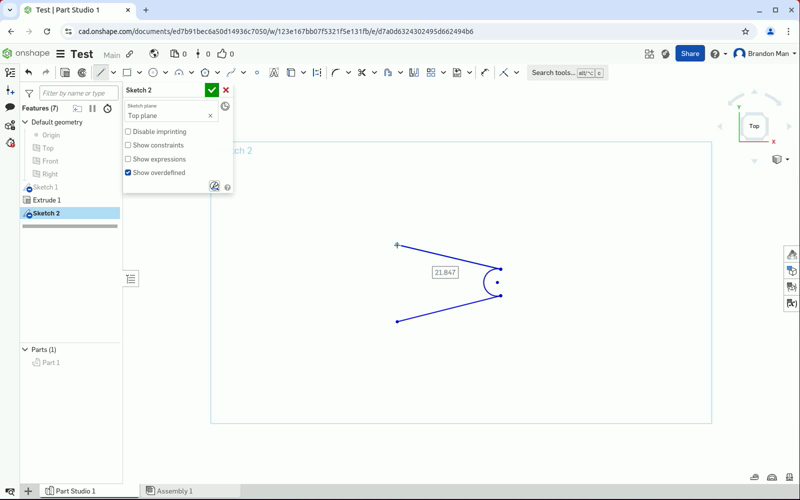
key(a)
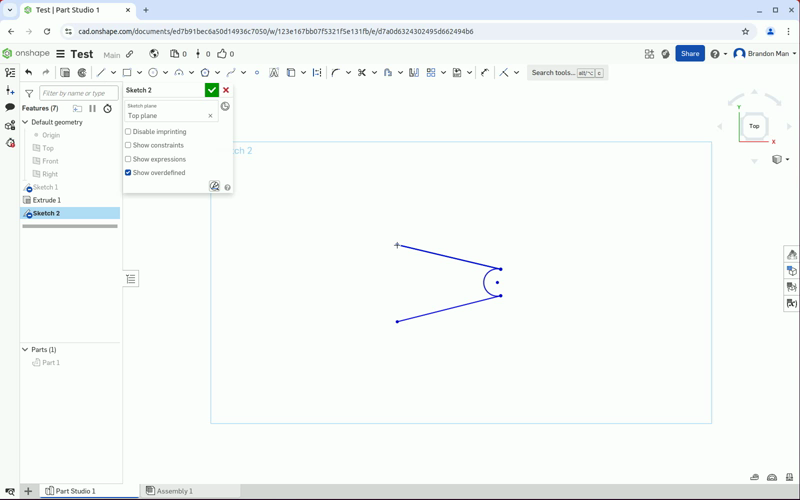
mouse_move(397, 244)
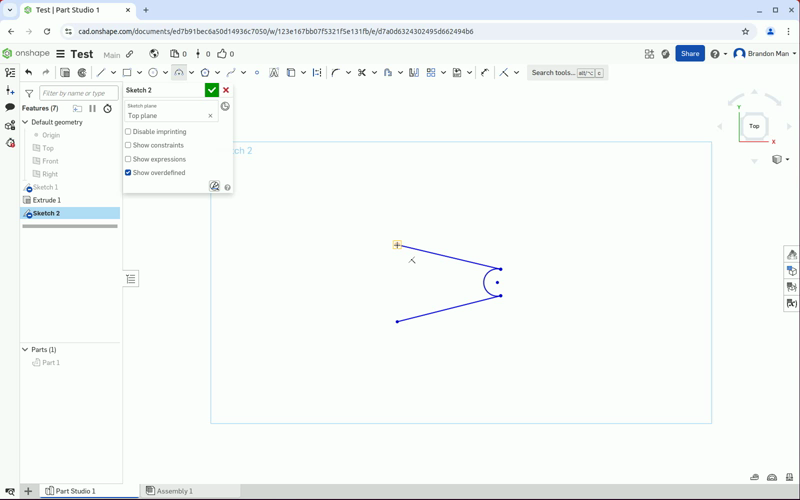
click(397, 244)
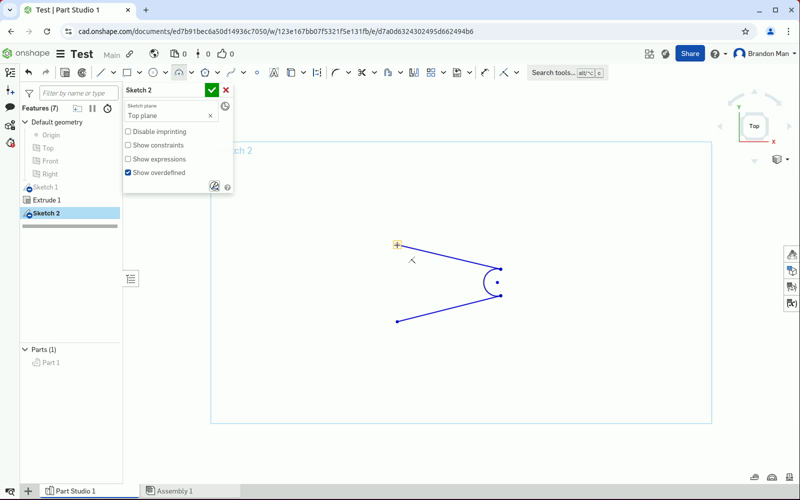
mouse_move(397, 321)
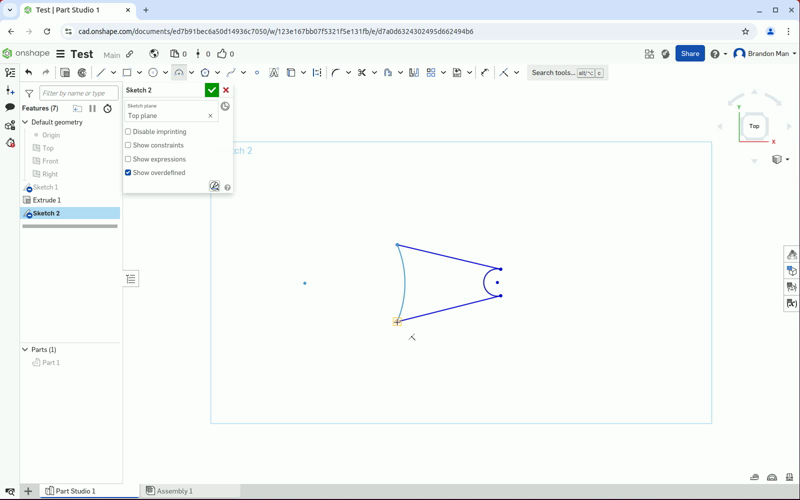
click(397, 321)
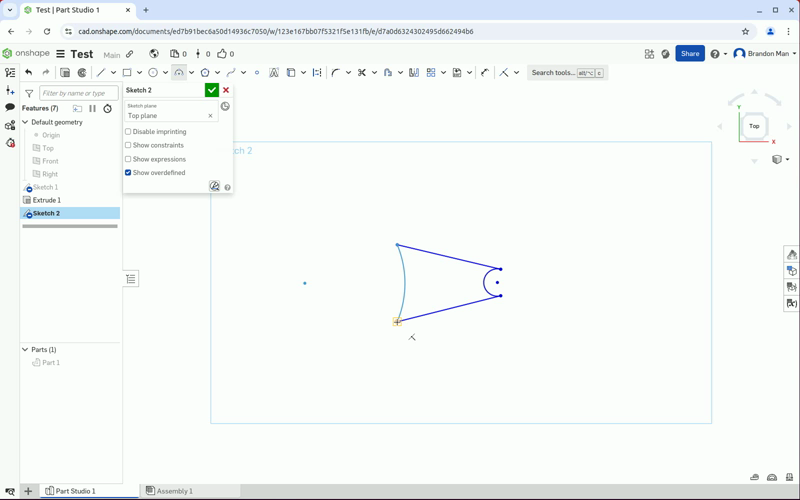
key_down(shift)
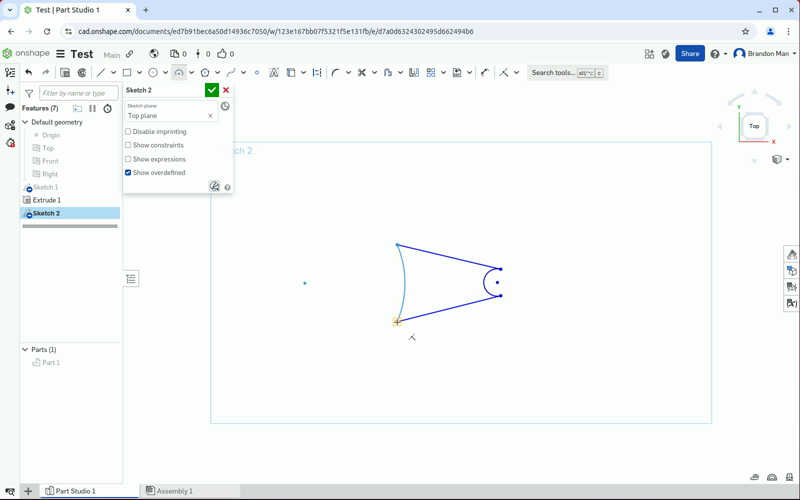
mouse_move(427, 282)
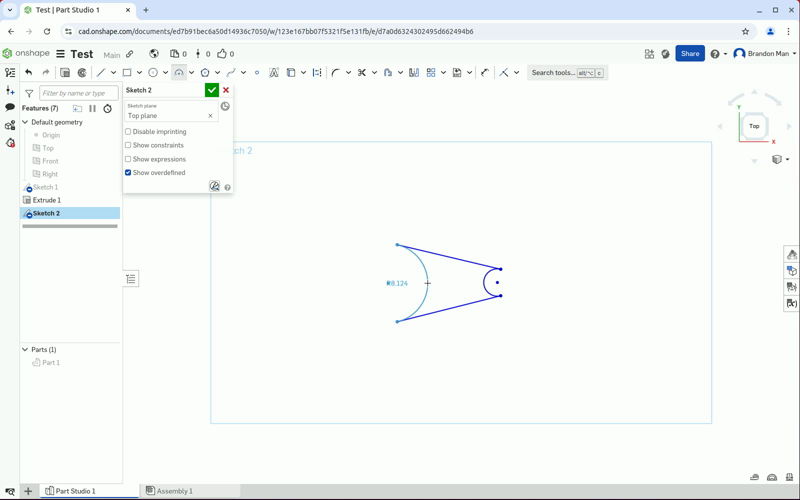
click(427, 282)
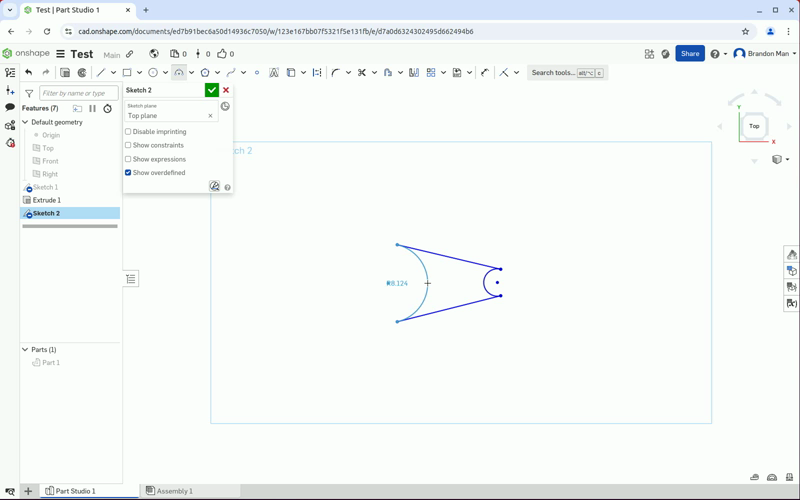
key_up(shift)
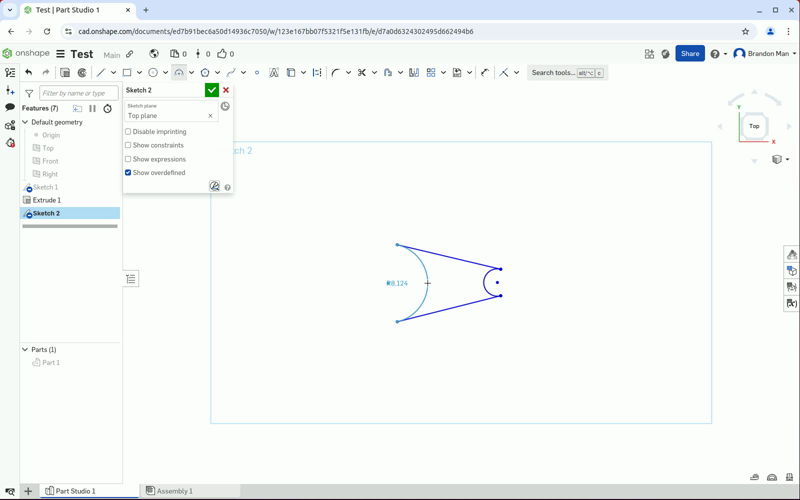
key(esc)
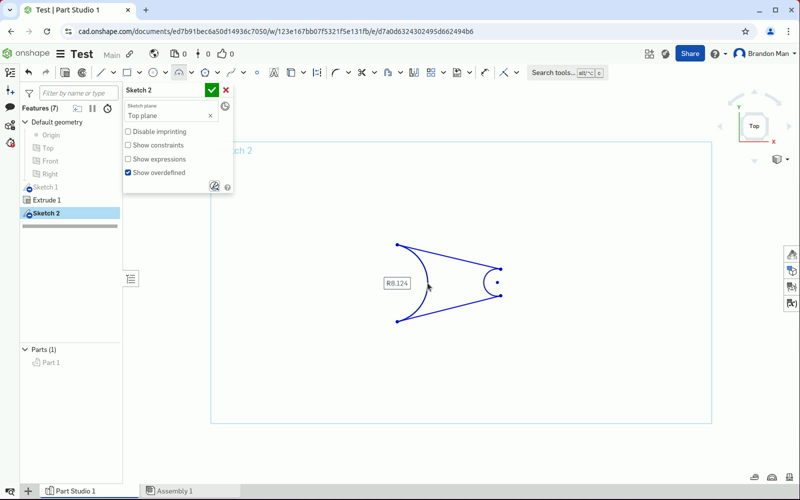
mouse_move(459, 276)
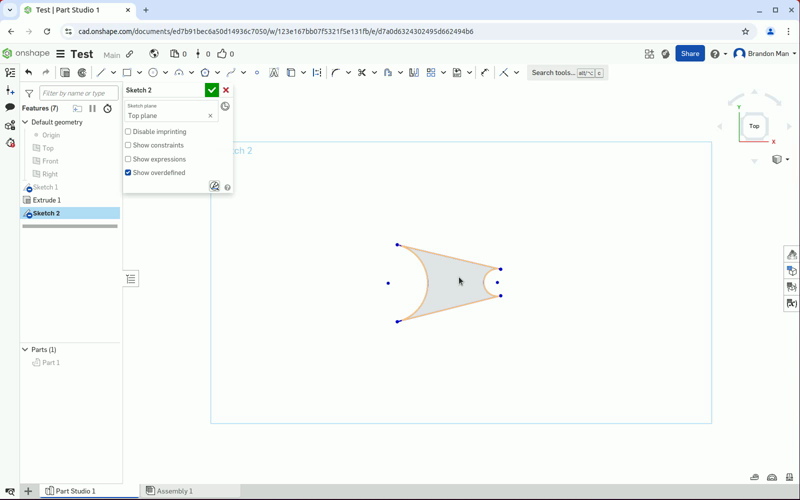
click(459, 276)
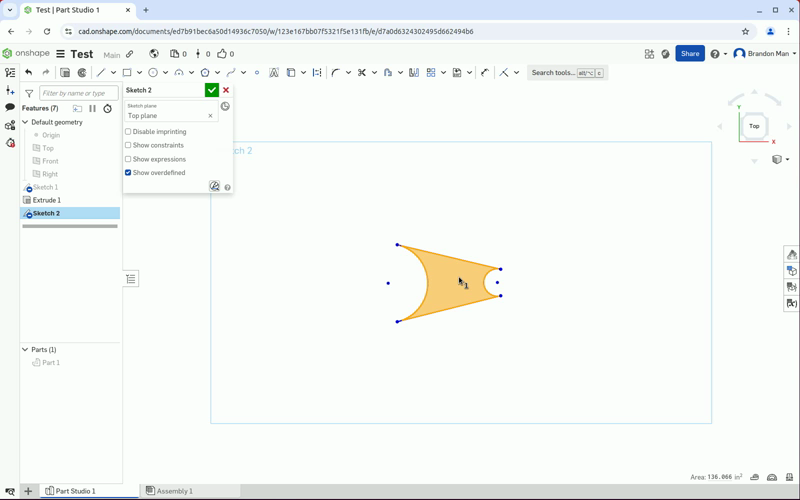
mouse_move(73, 352)
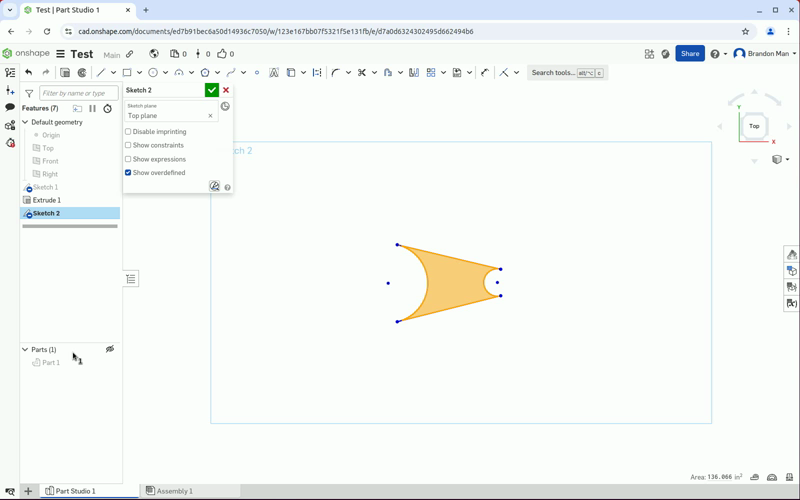
key(shift+y)
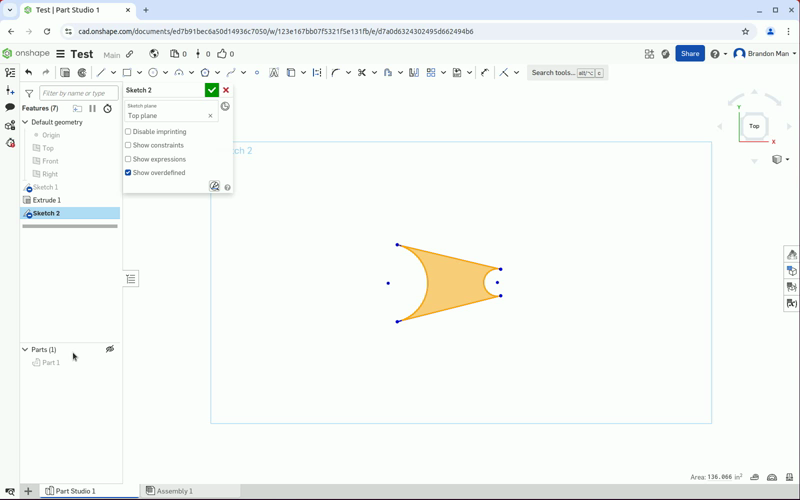
key(shift+e)
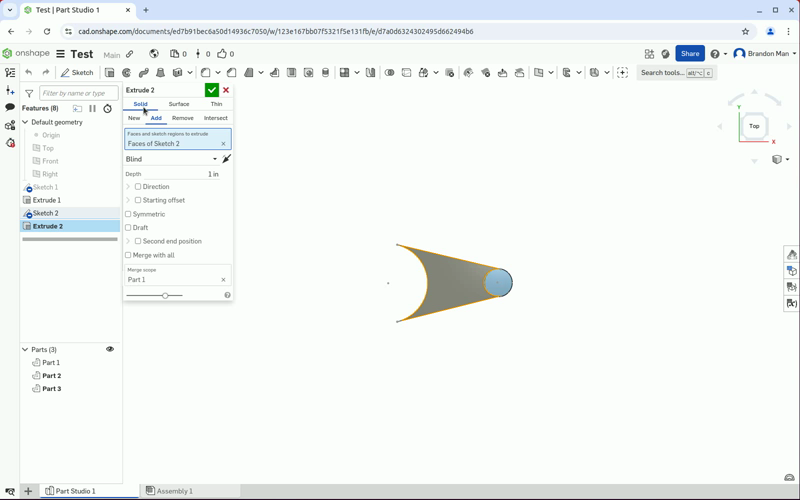
mouse_move(143, 106)
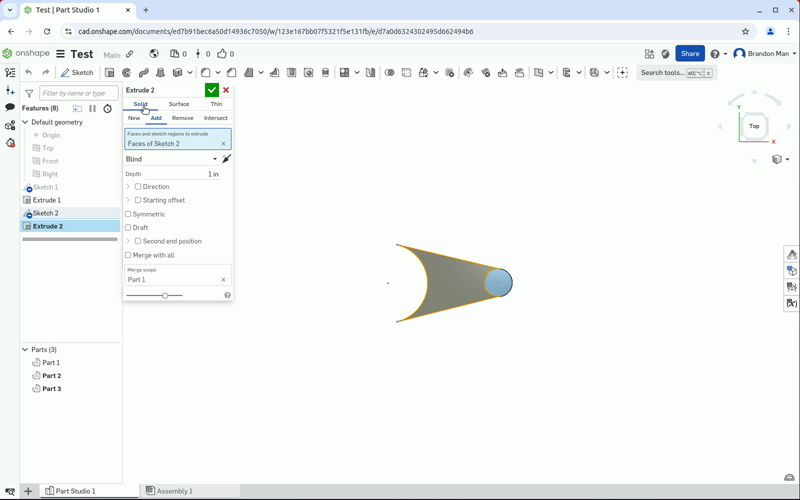
click(143, 106)
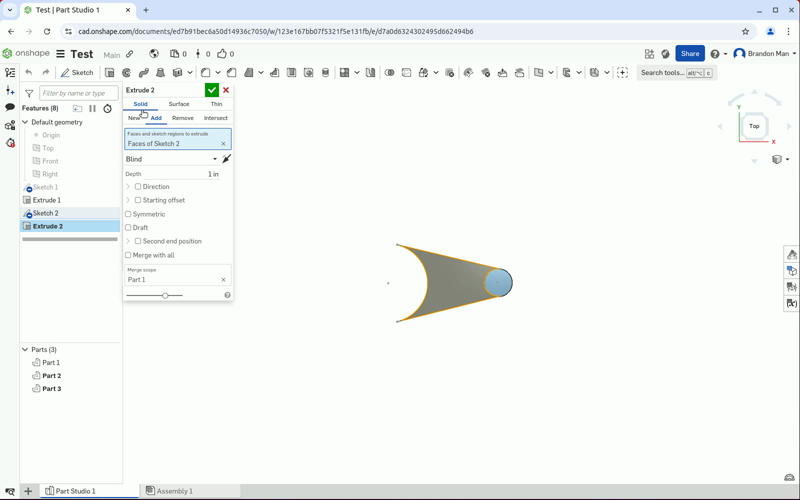
mouse_move(137, 120)
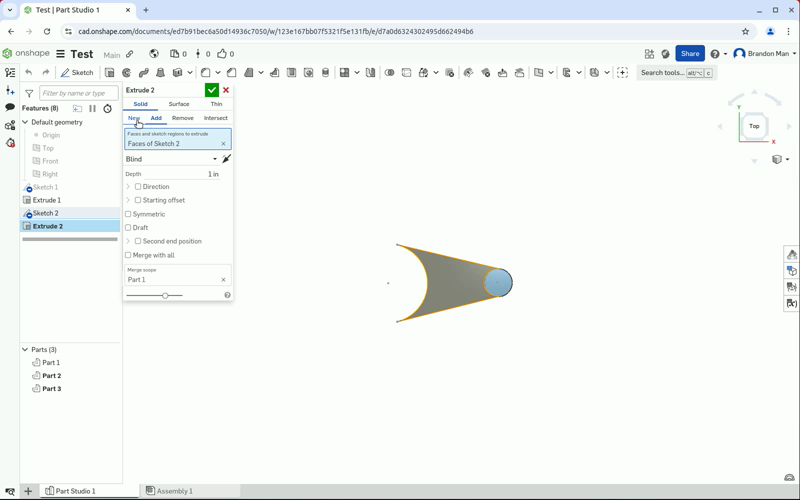
click(137, 120)
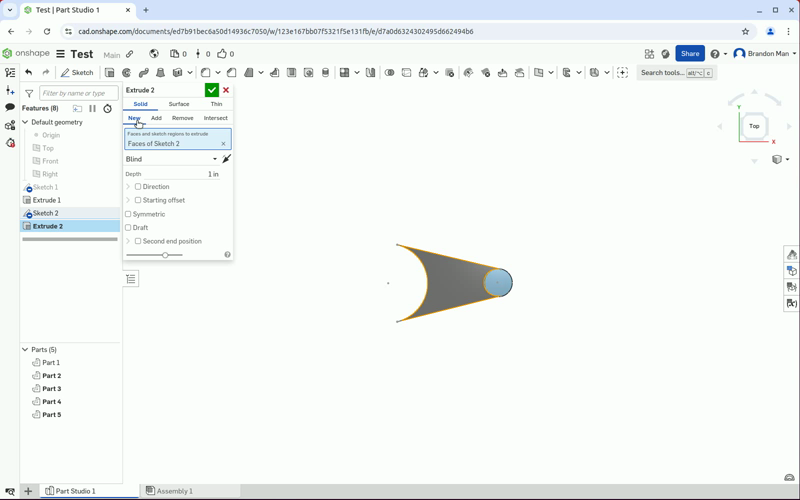
key(tab, 4)
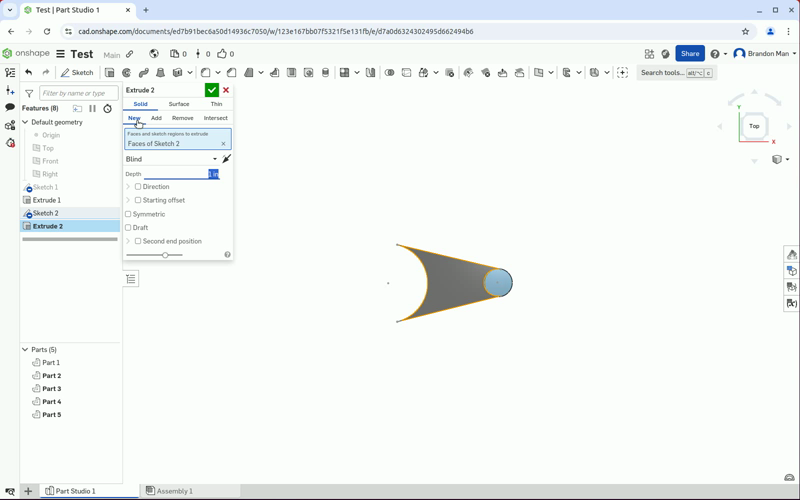
text(2.648)
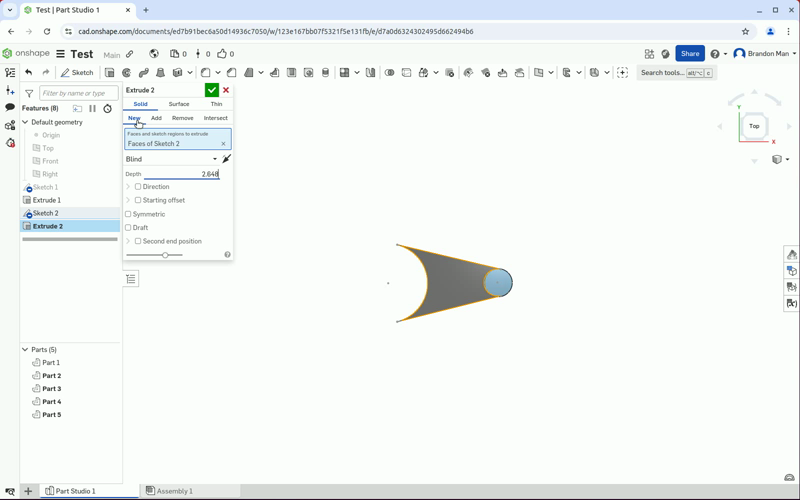
key(enter)
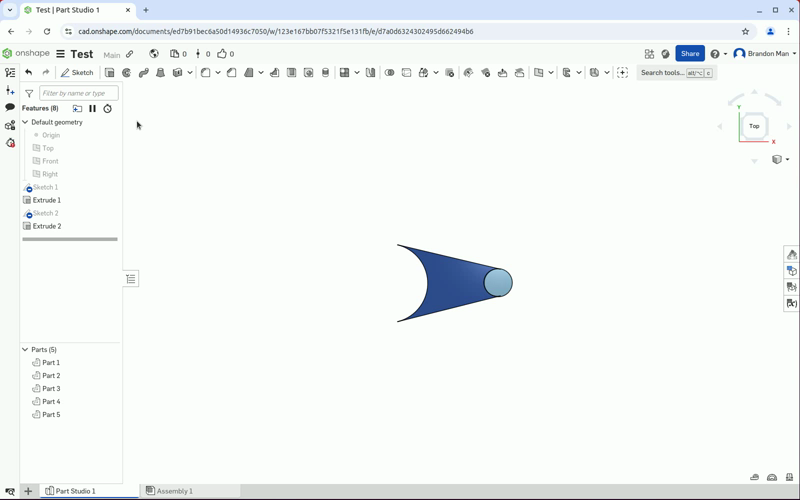
key(shift+h)
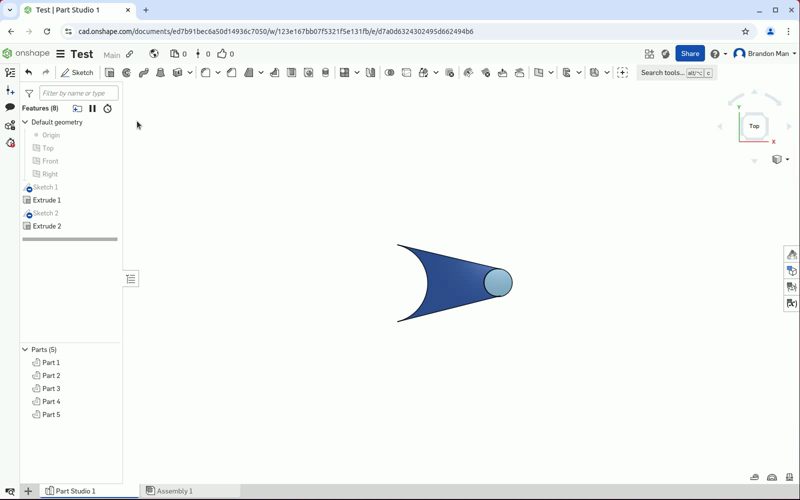
key(shift+h)
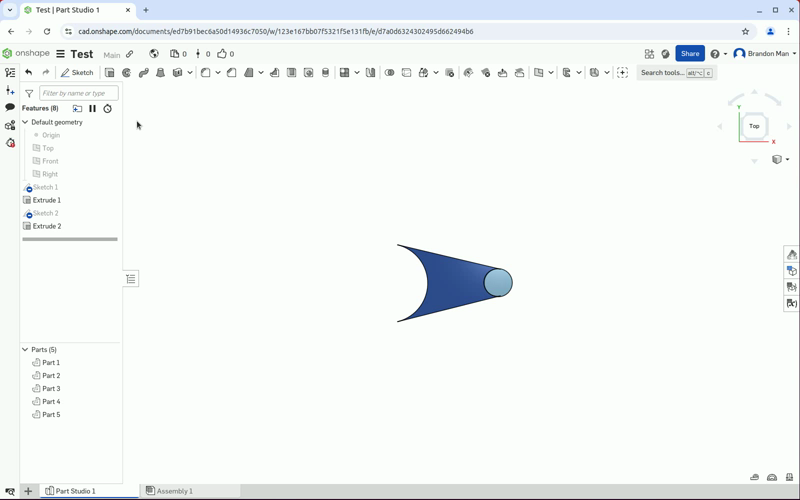
mouse_move(73, 189)
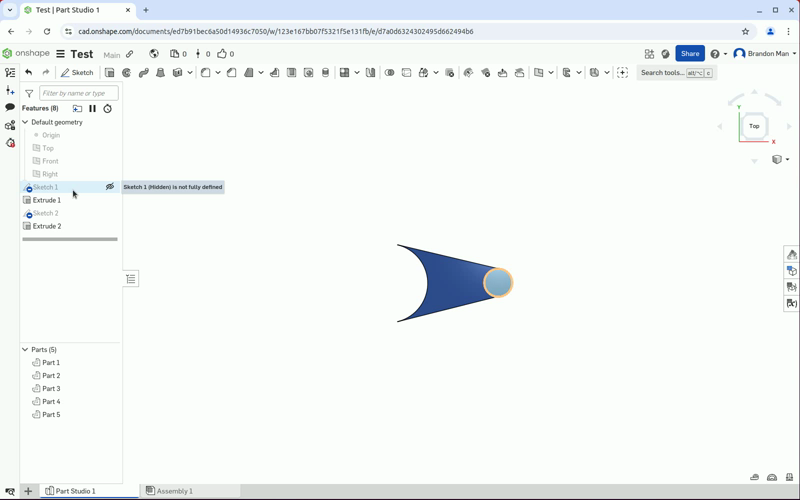
click(73, 189)
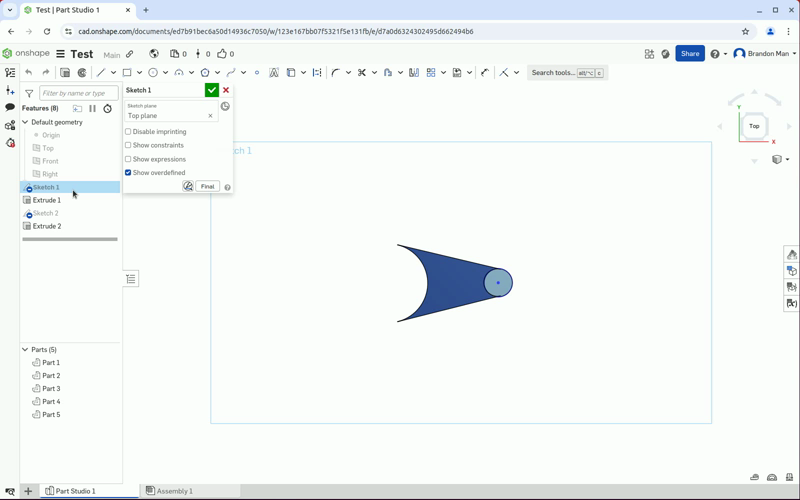
mouse_move(229, 92)
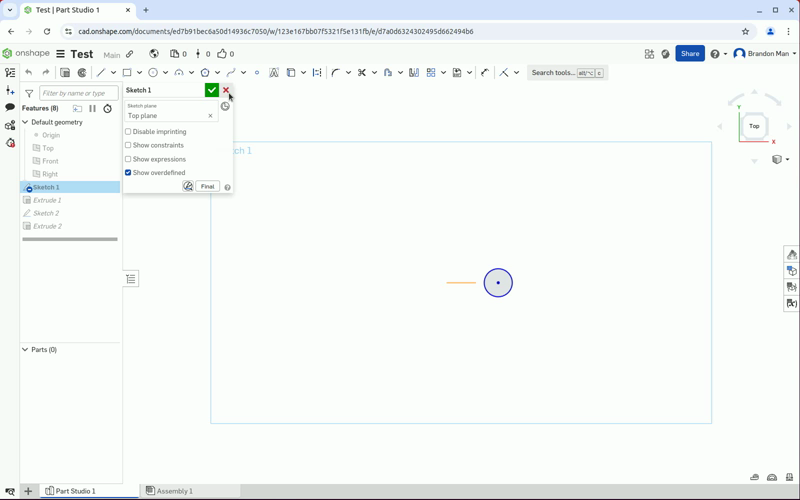
click(229, 92)
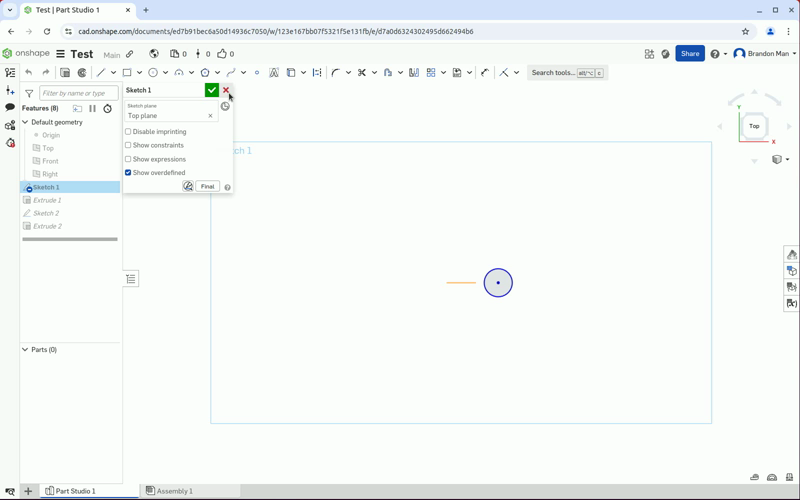
key(shift+s)
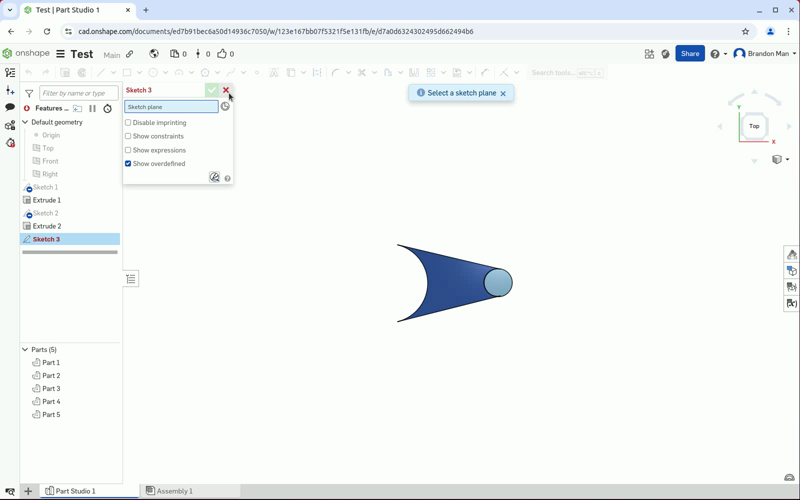
mouse_move(73, 150)
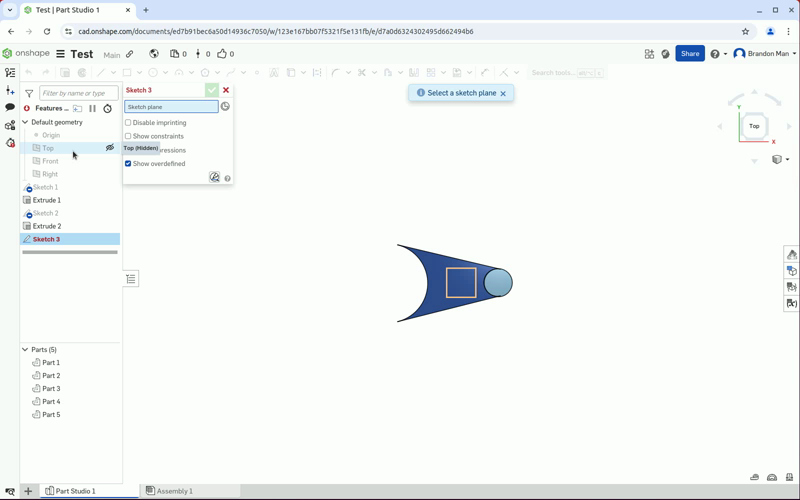
click(73, 150)
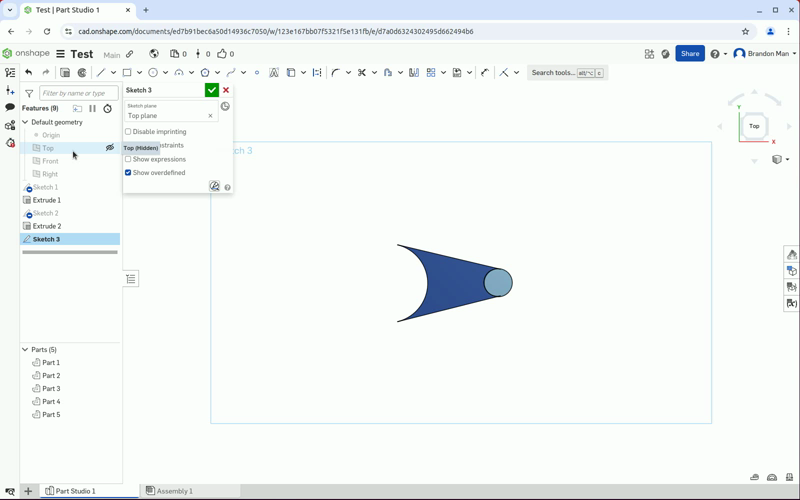
mouse_move(73, 352)
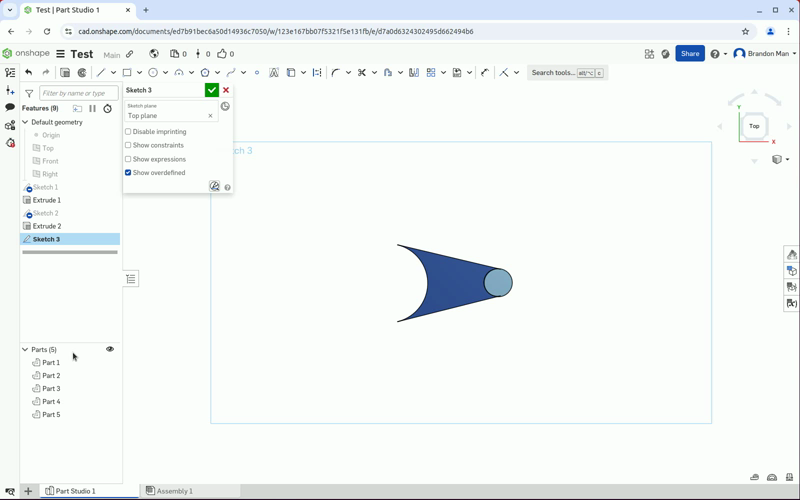
key(y)
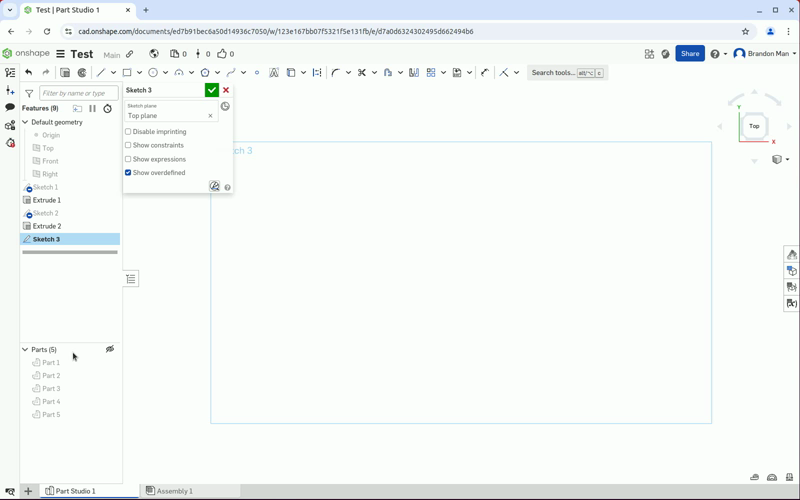
key(c)
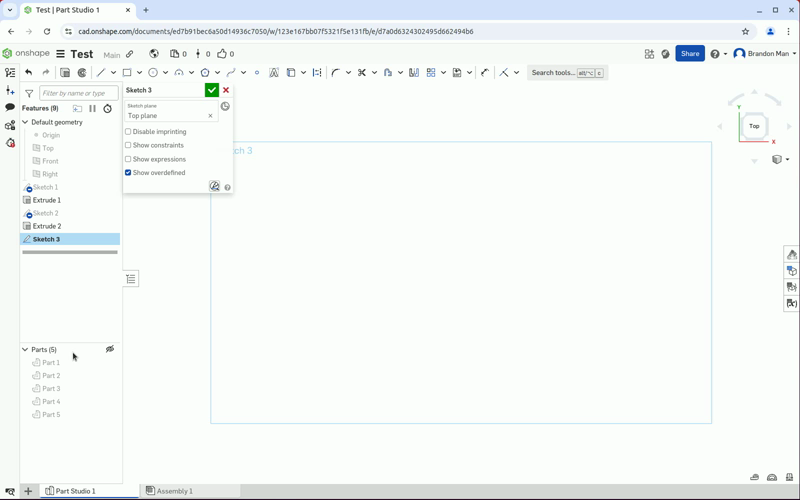
key_down(shift)
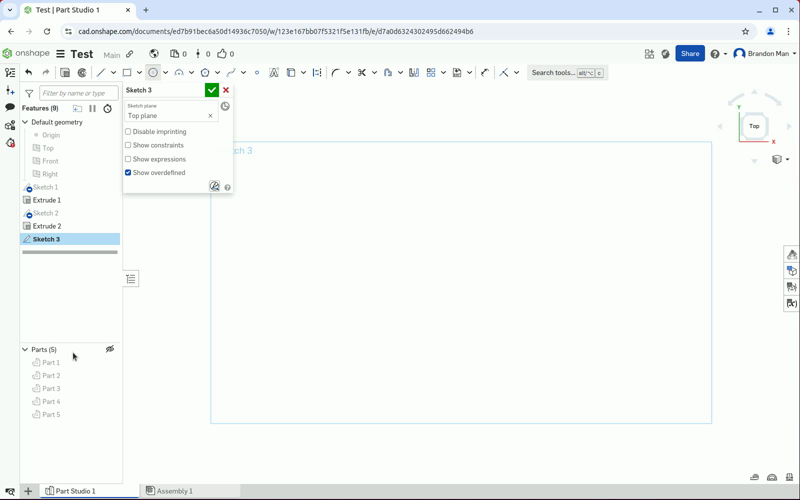
mouse_move(388, 282)
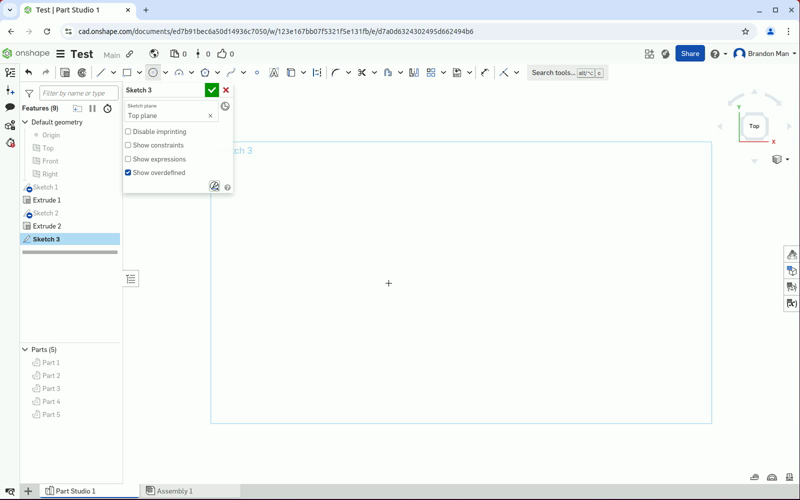
click(388, 282)
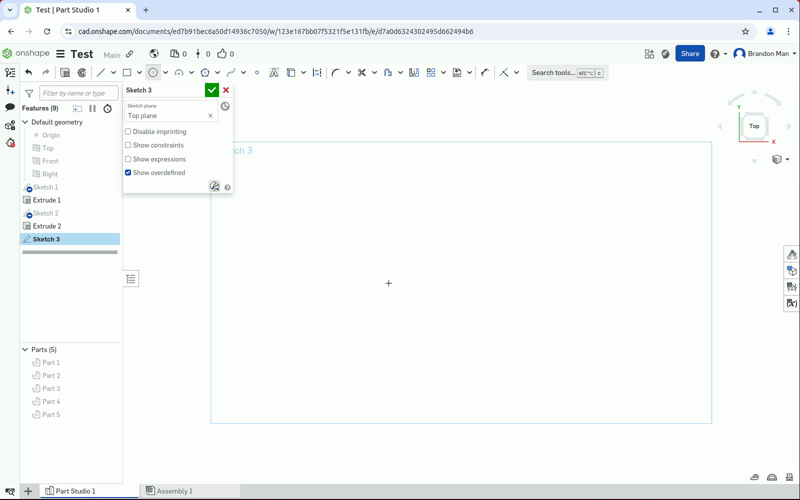
key_up(shift)
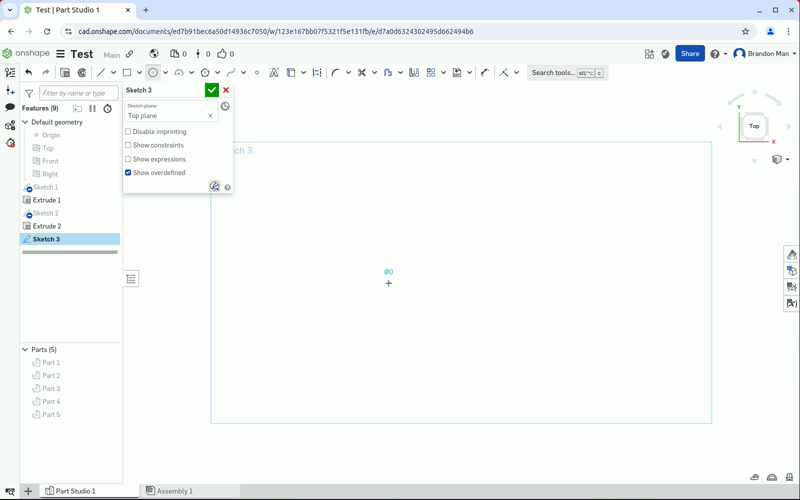
mouse_move(429, 282)
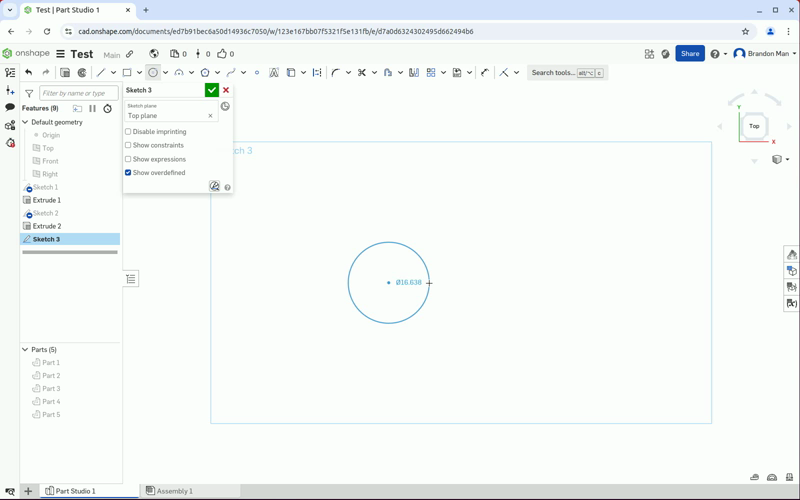
click(429, 282)
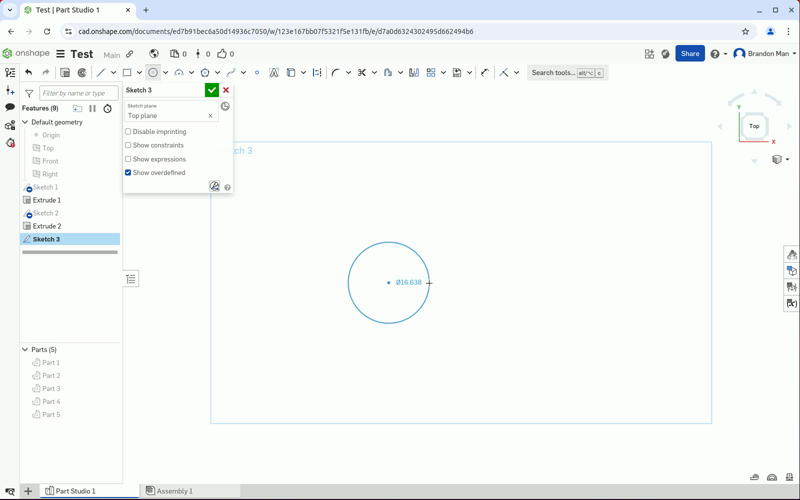
key(esc)
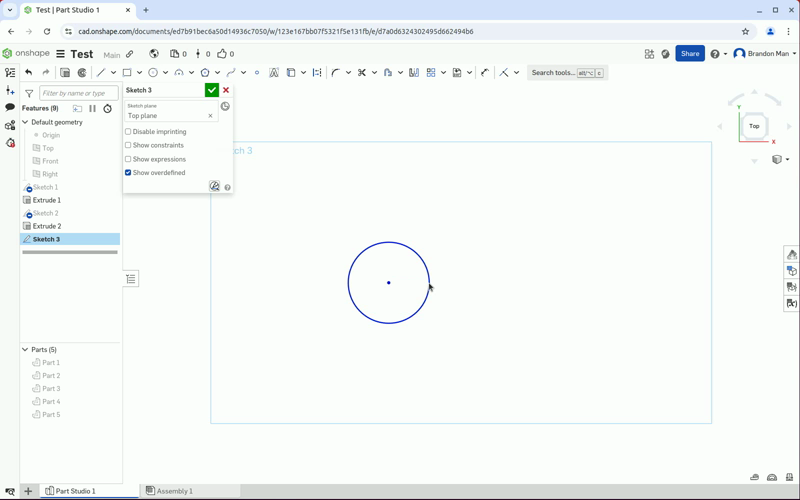
mouse_move(397, 288)
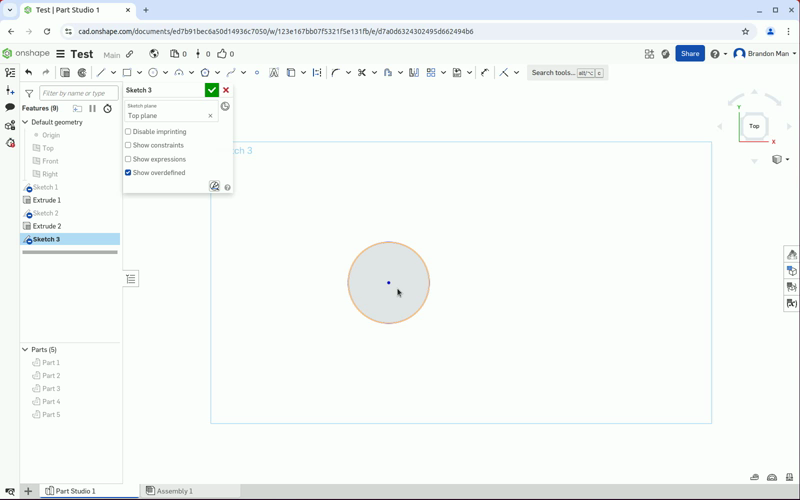
click(397, 288)
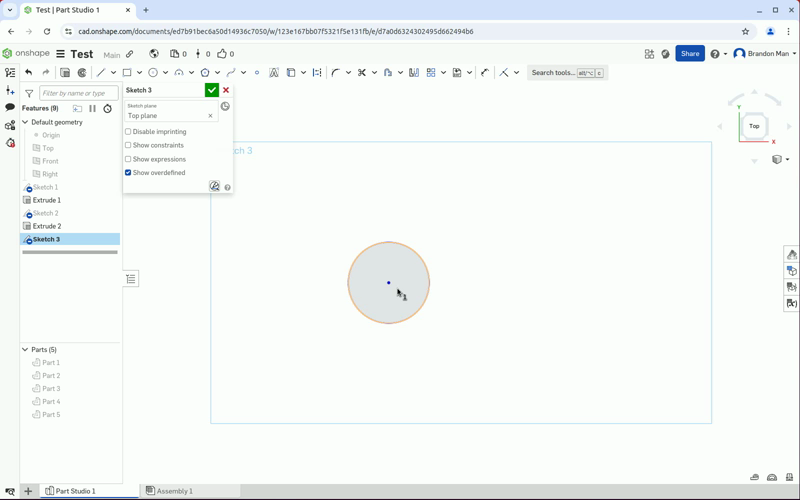
mouse_move(73, 352)
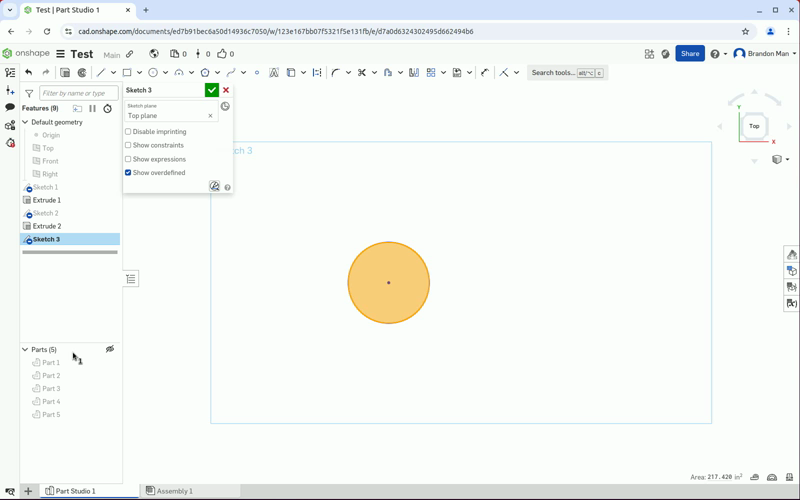
key(shift+y)
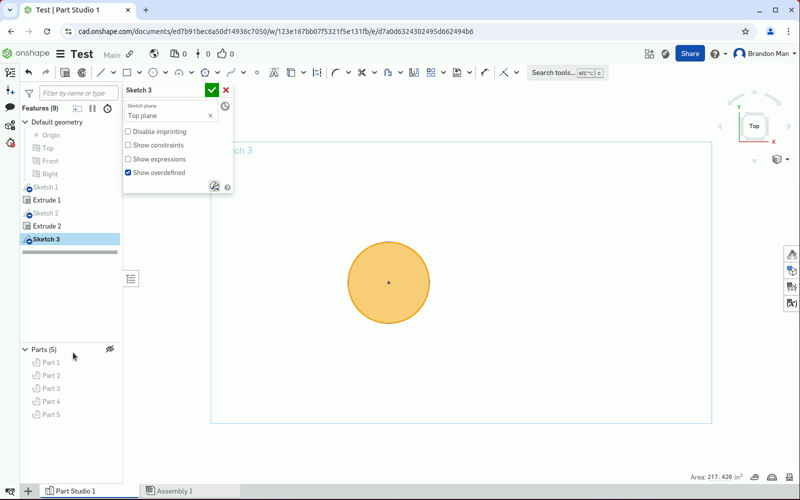
key(shift+e)
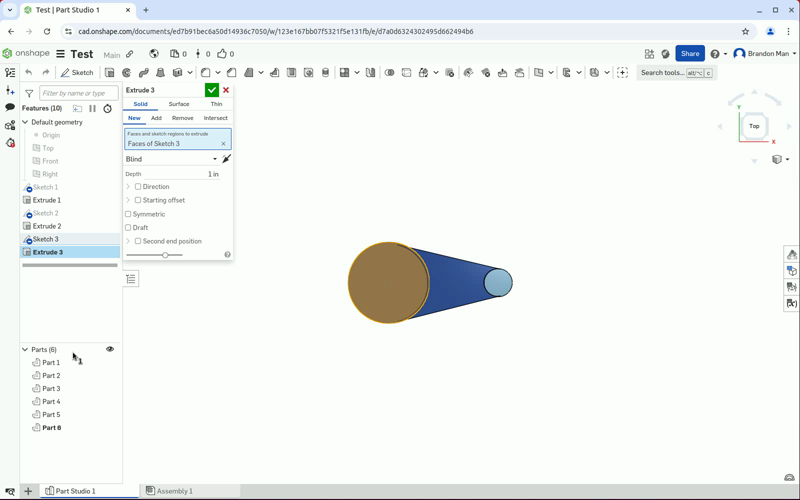
mouse_move(143, 106)
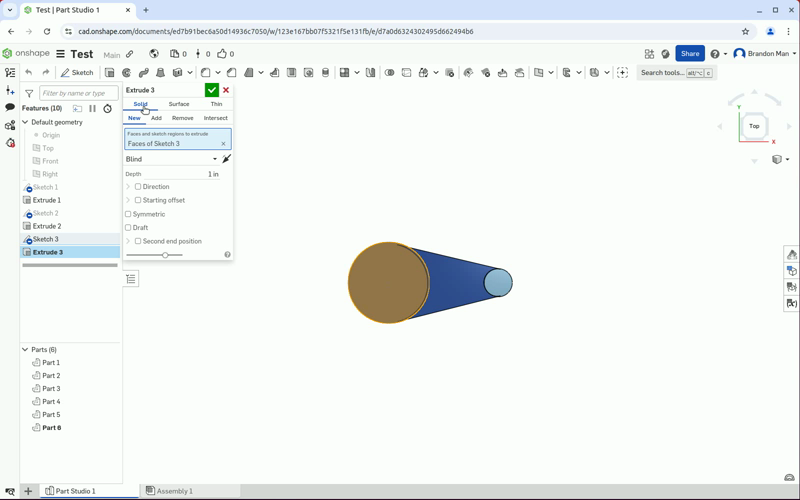
click(143, 106)
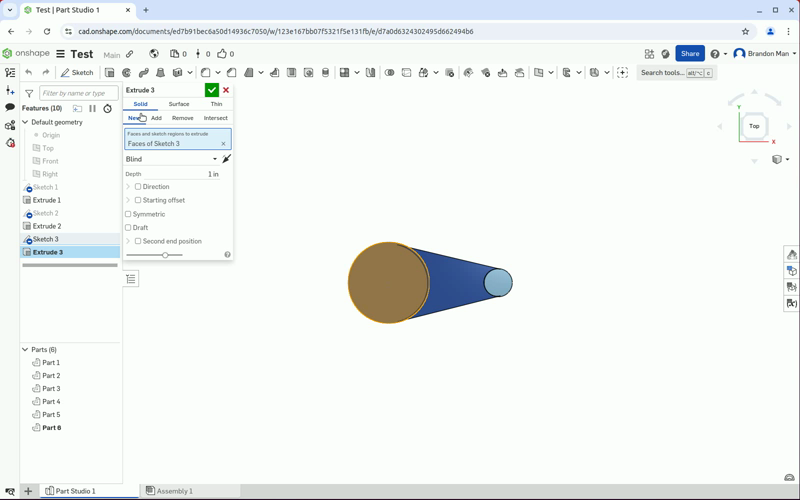
mouse_move(137, 120)
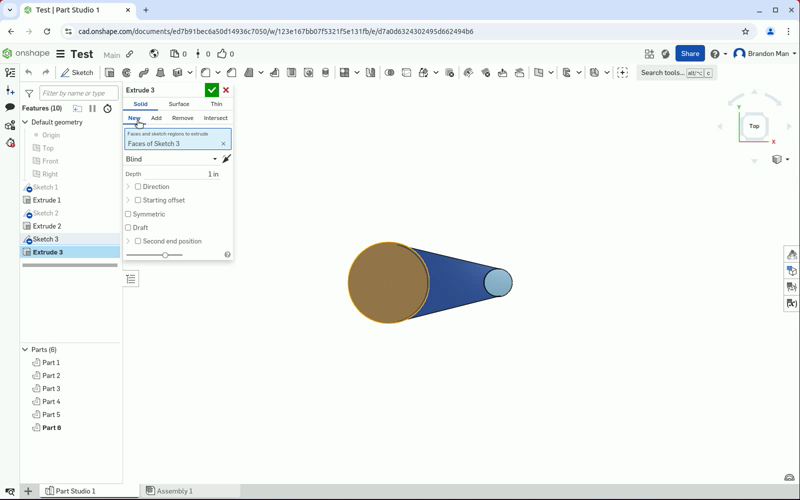
click(137, 120)
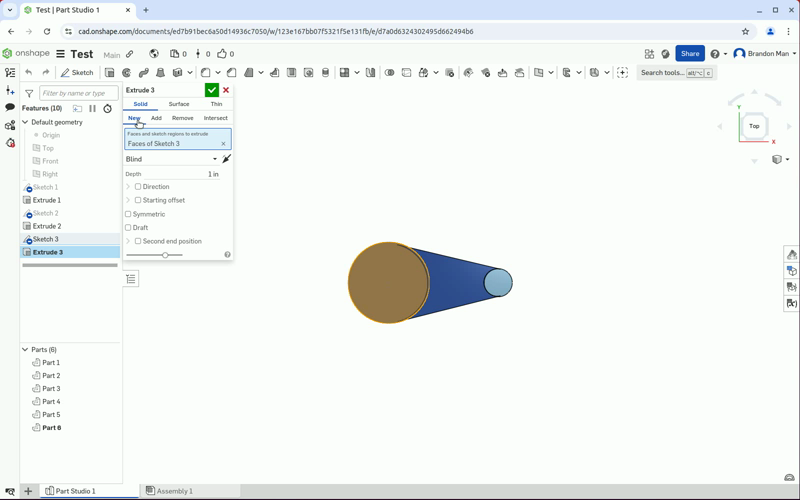
key(tab, 4)
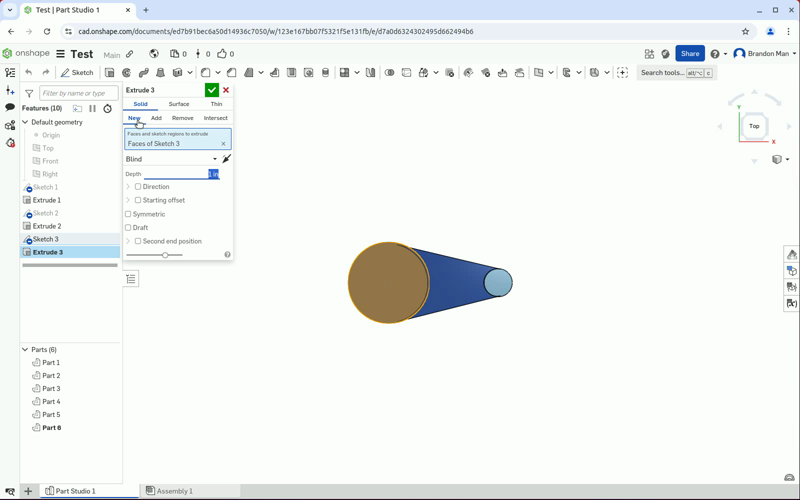
text(2.648)
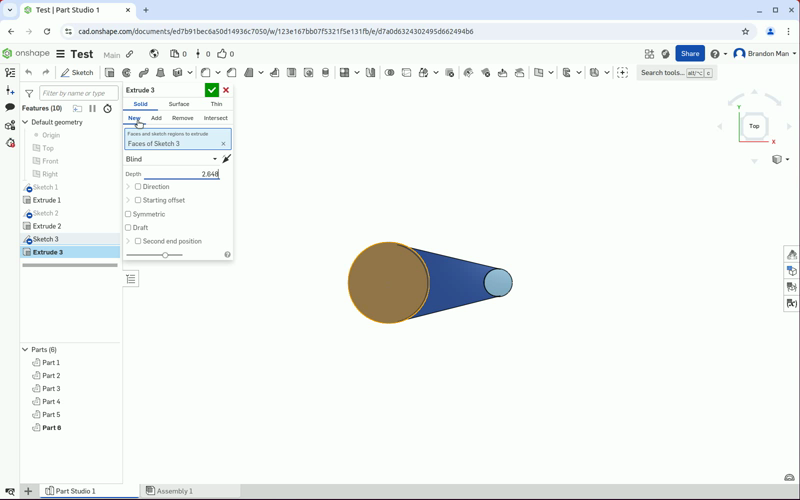
key(enter)
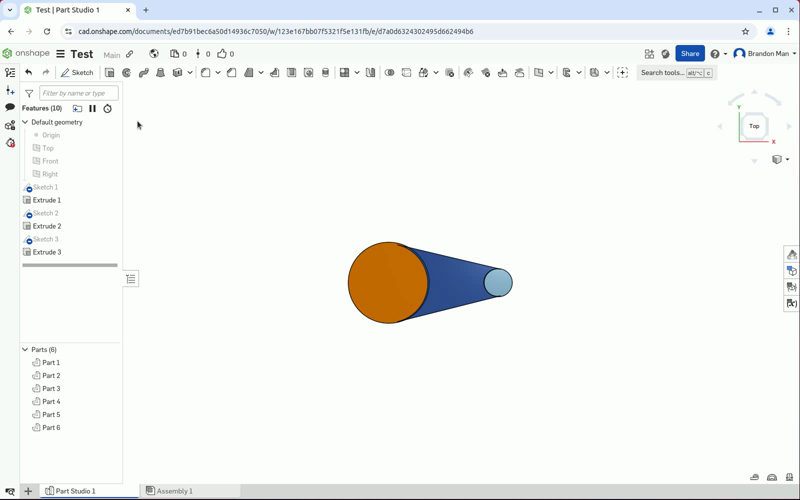
key(shift+h)
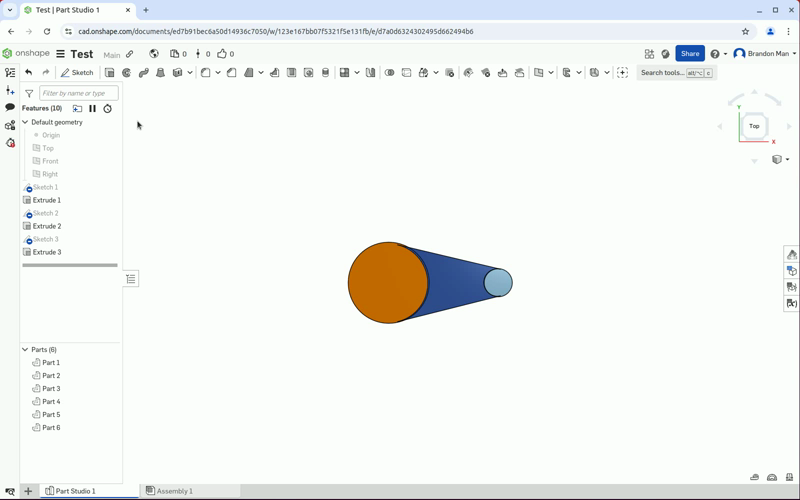
key(shift+h)
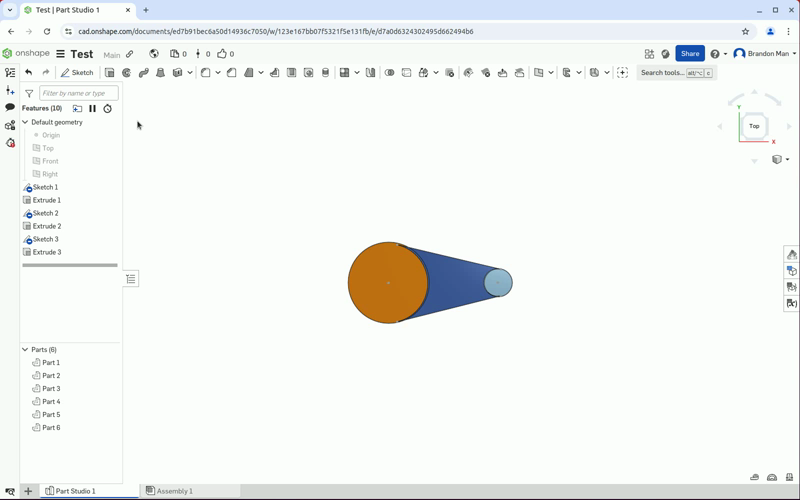
key(shift+7)
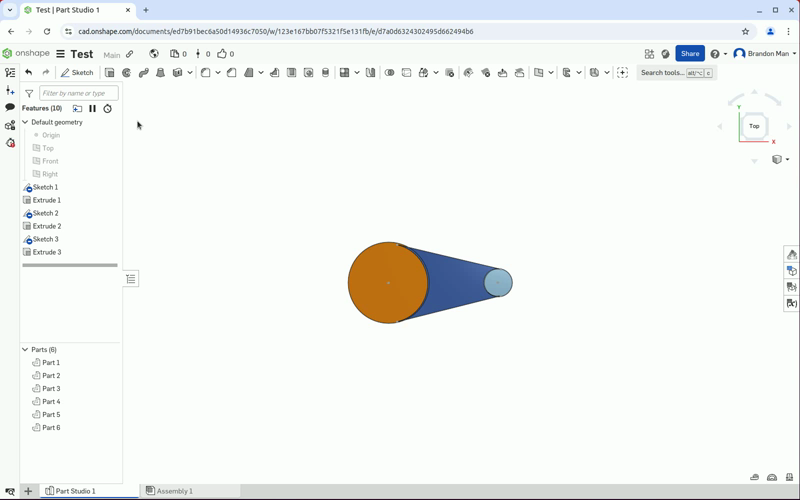
key(up, 3)
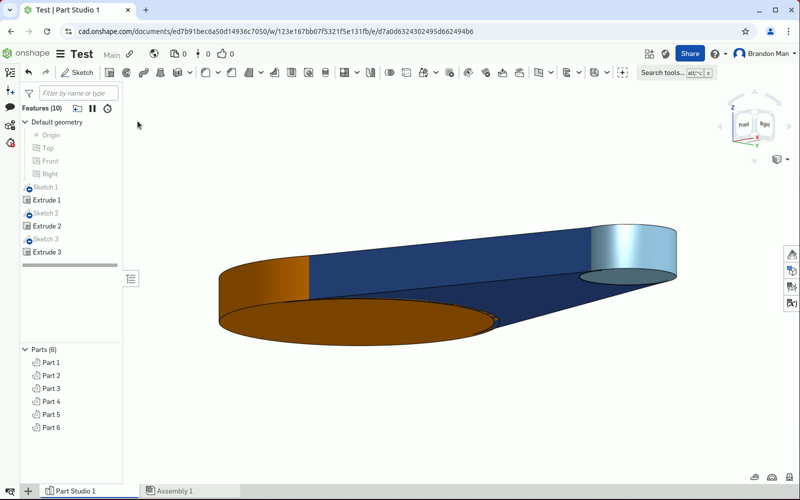
key(left, 3)
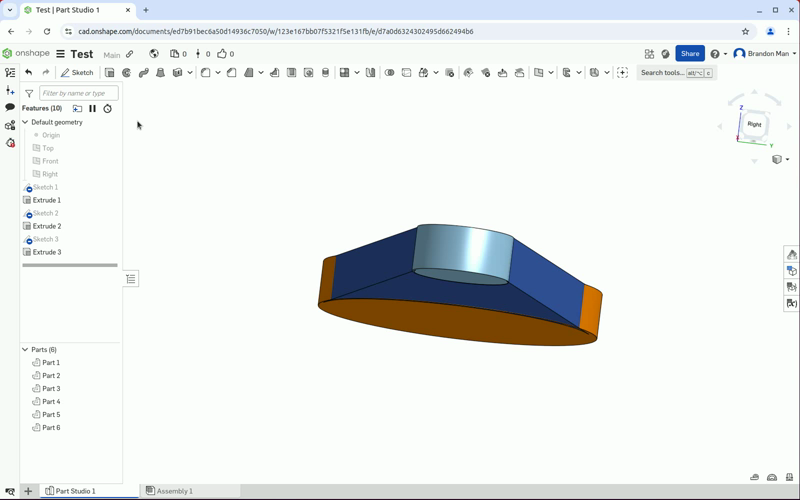
key(right, 3)
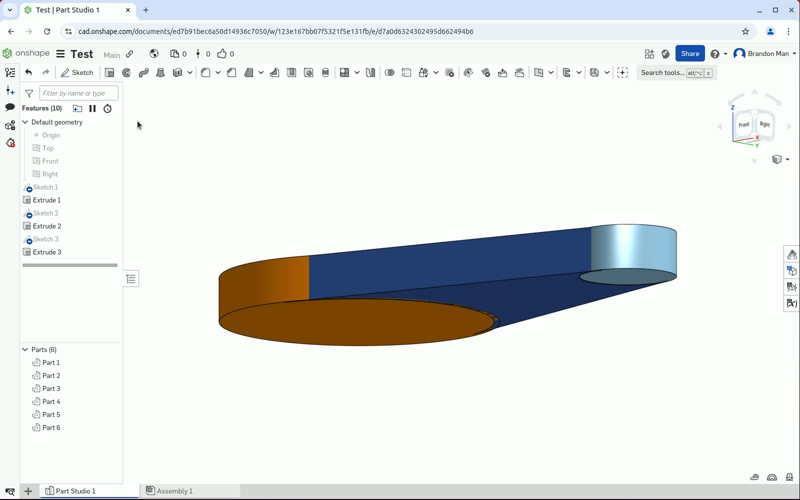
key(down, 3)
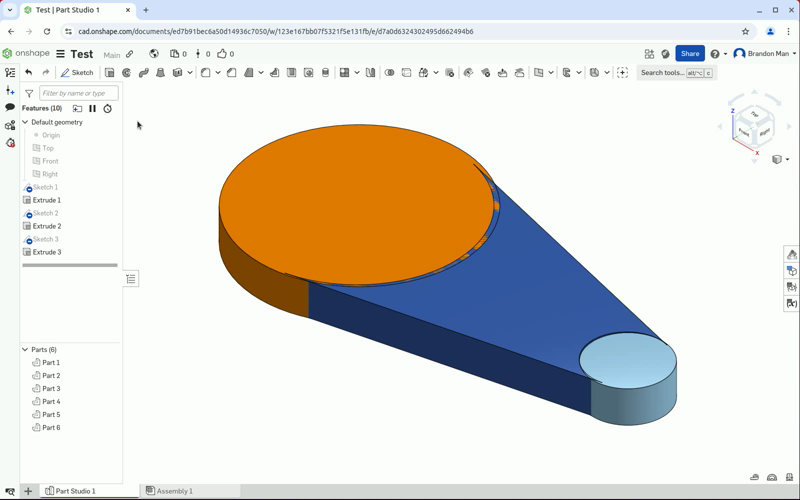
mouse_move(73, 189)
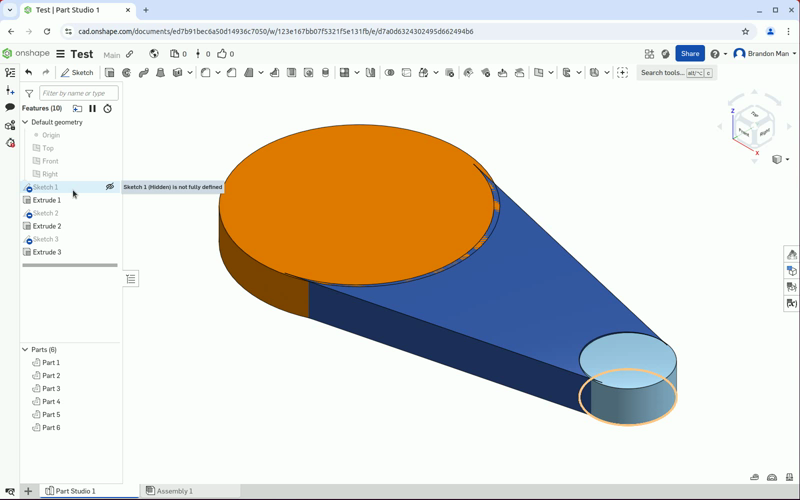
click(73, 189)